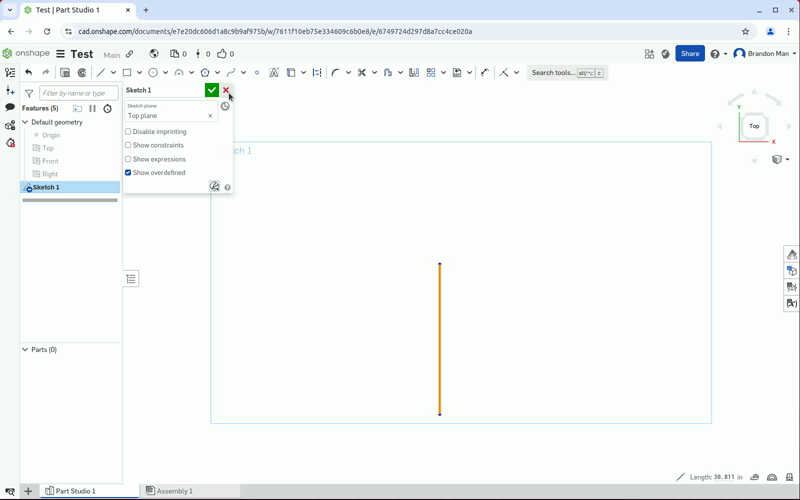
key(shift+h)
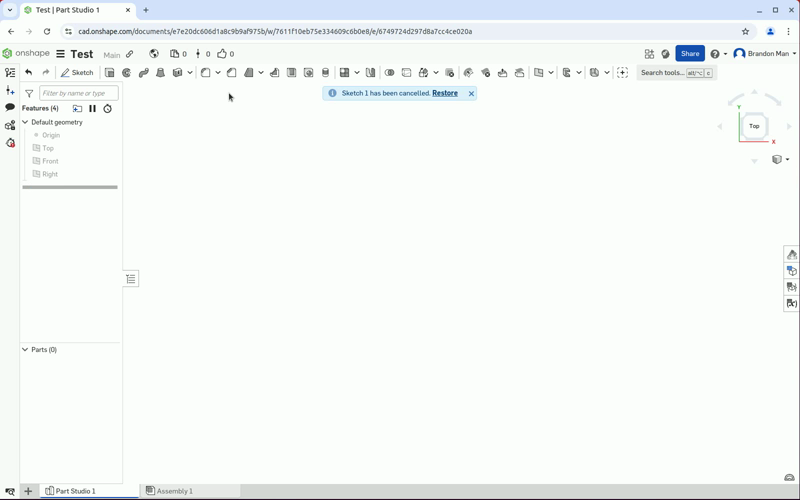
mouse_move(73, 352)
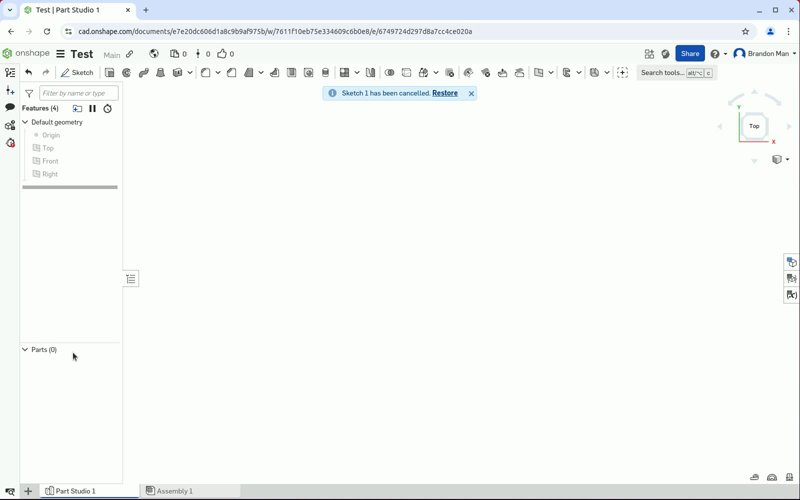
key(y)
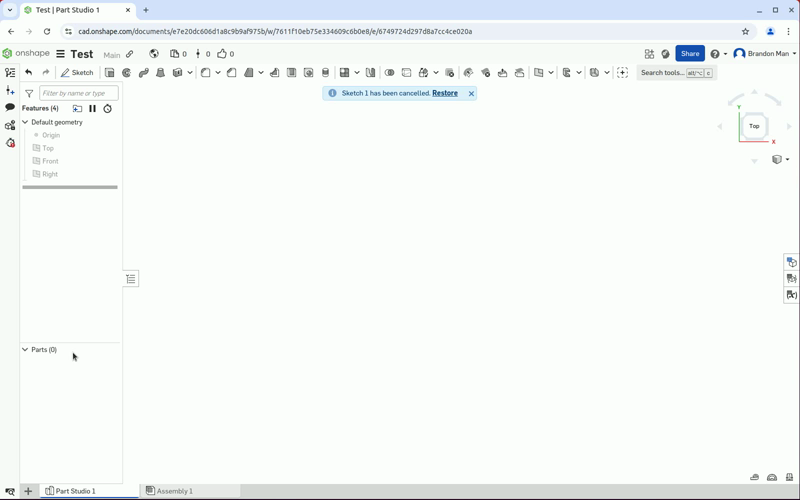
key(shift+p)
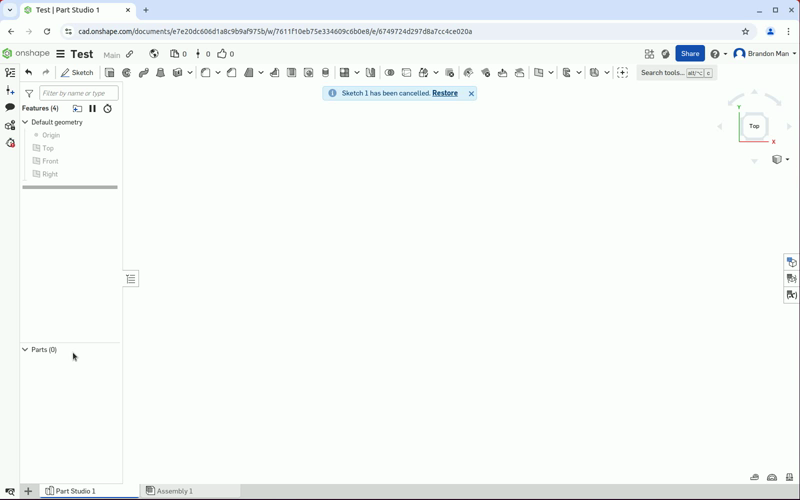
key(space)
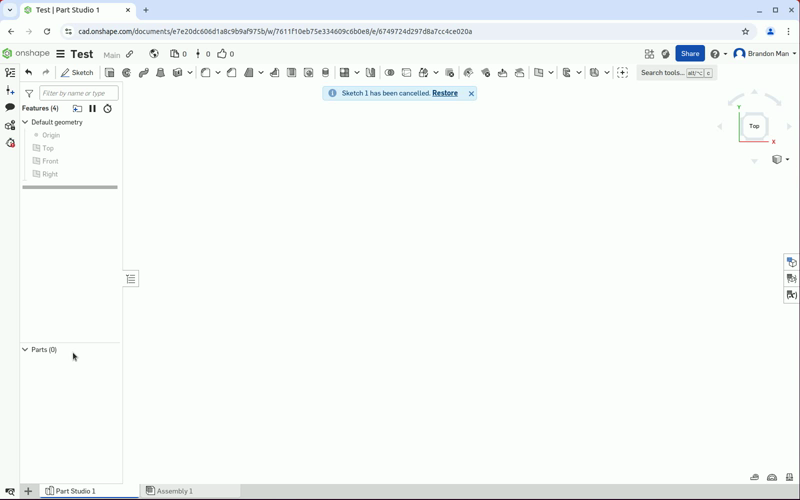
key_down(shift)
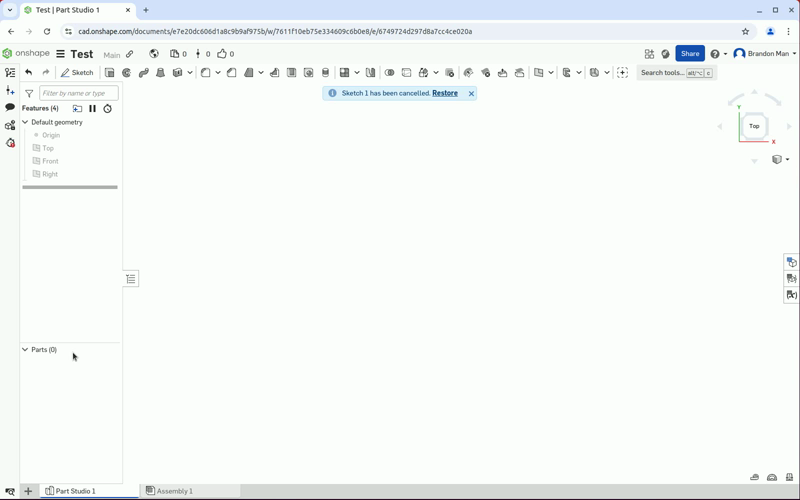
key(up)
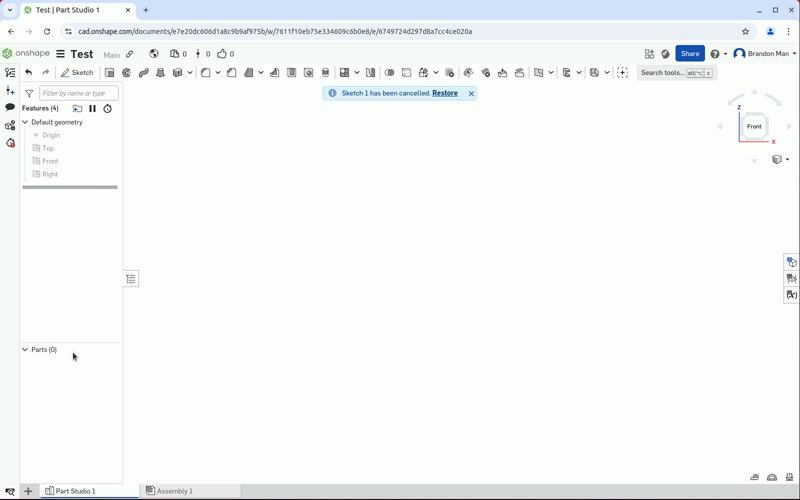
key_up(shift)
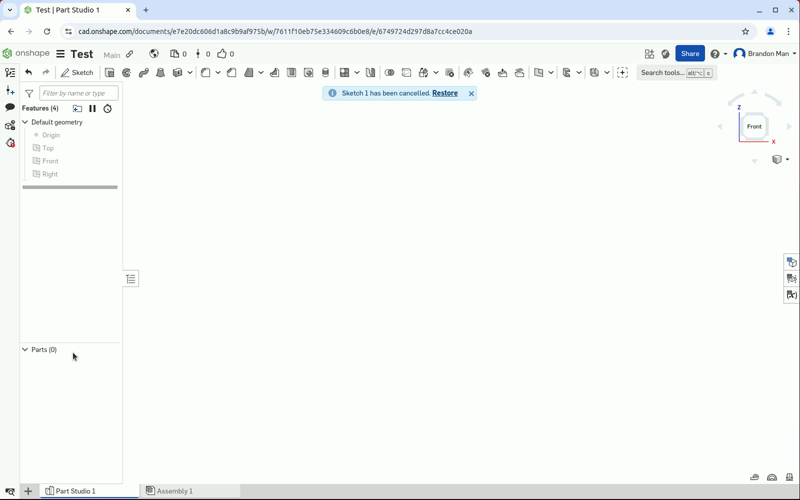
mouse_move(73, 352)
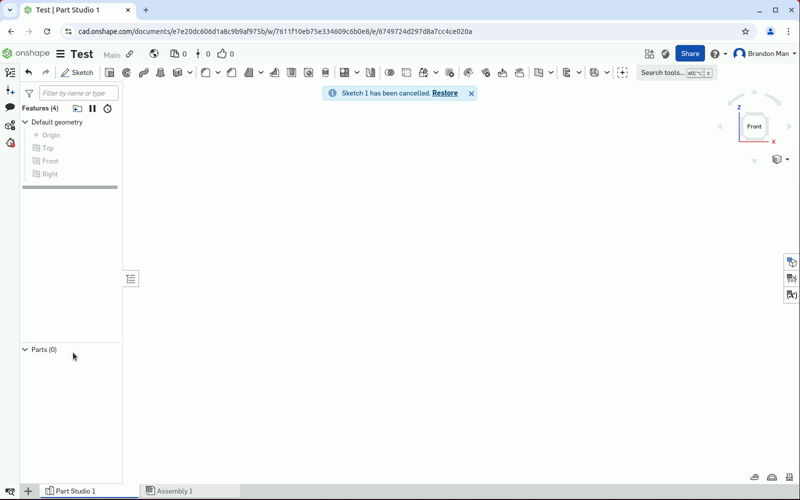
key(shift+y)
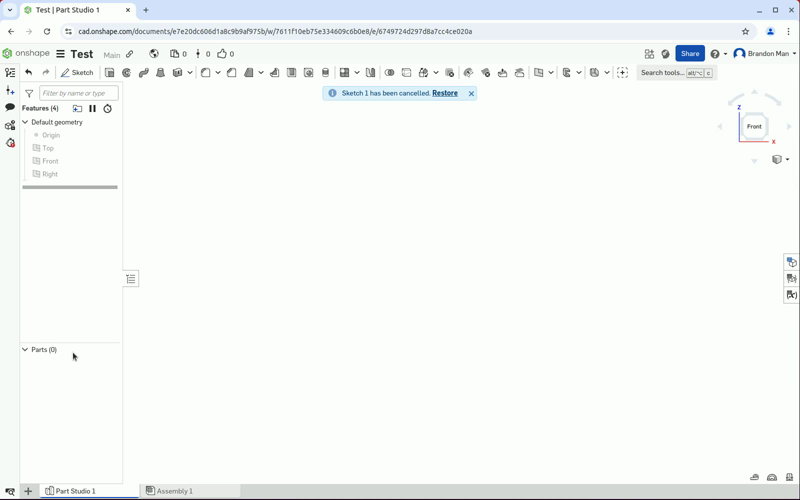
key(shift+s)
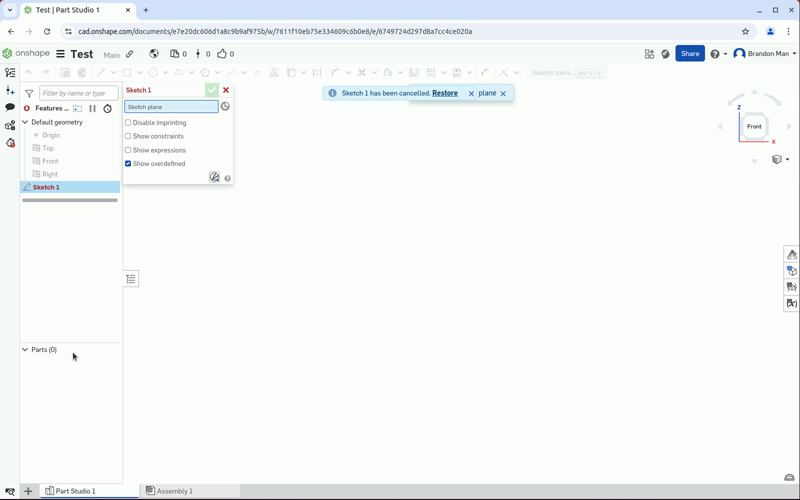
mouse_move(73, 163)
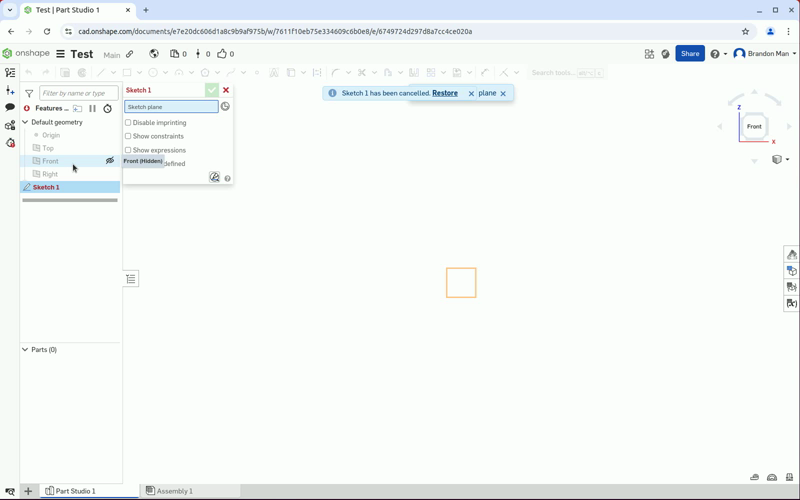
click(73, 163)
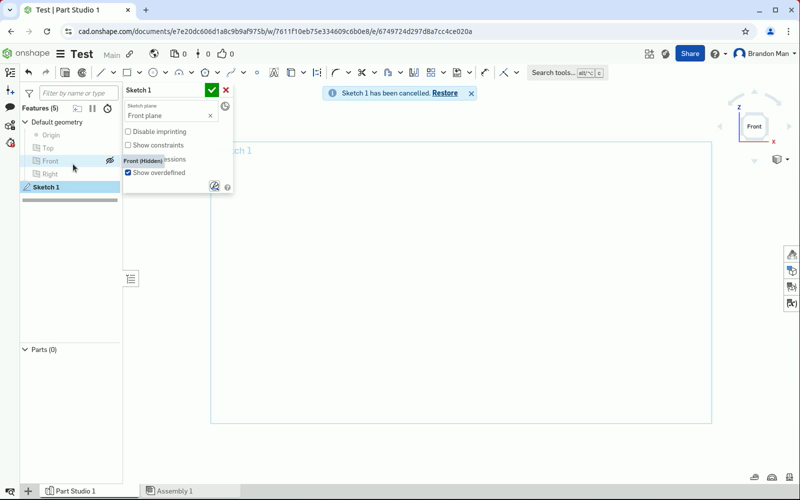
mouse_move(73, 352)
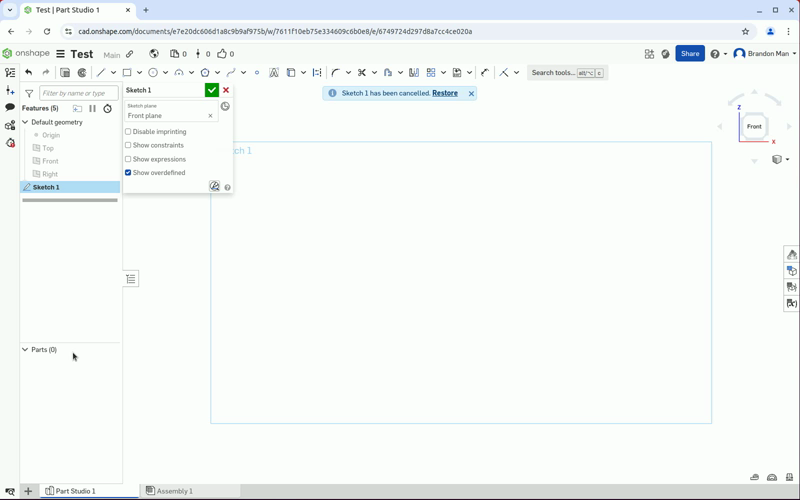
key(y)
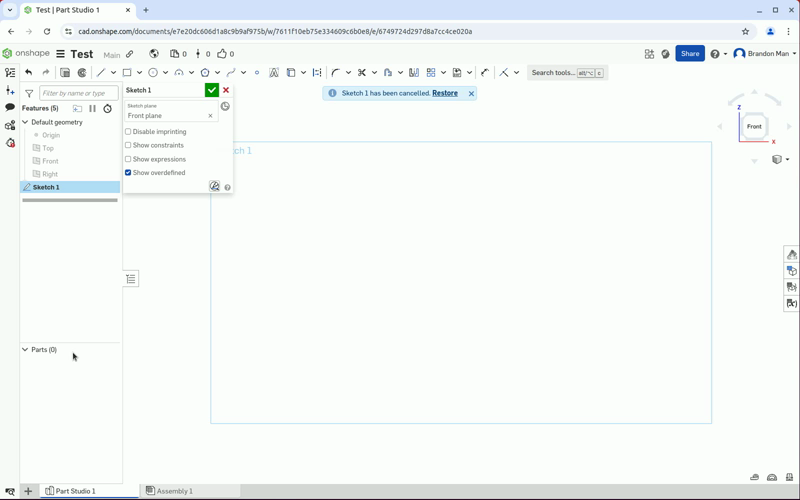
key(l)
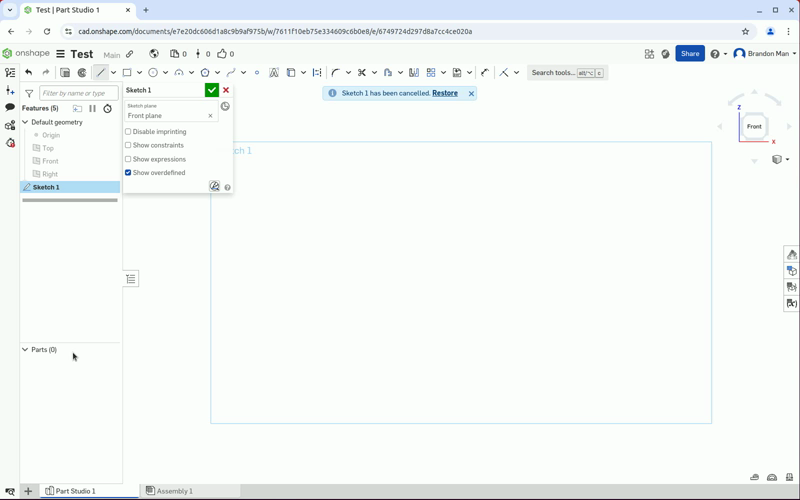
key_down(shift)
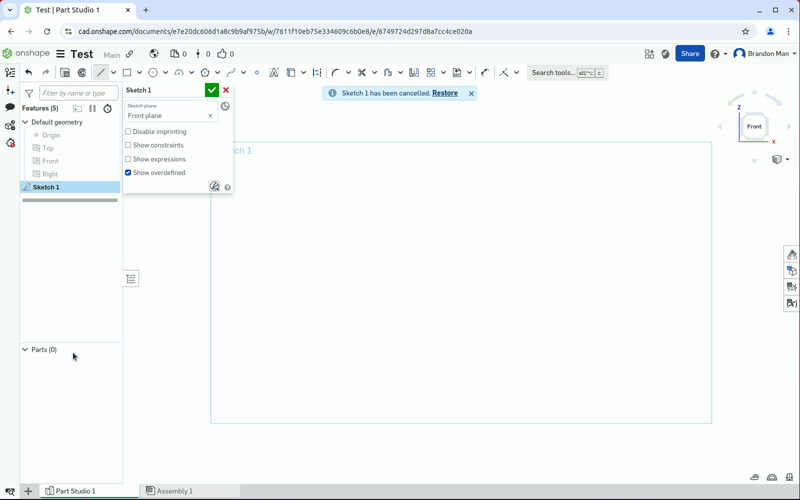
mouse_move(433, 305)
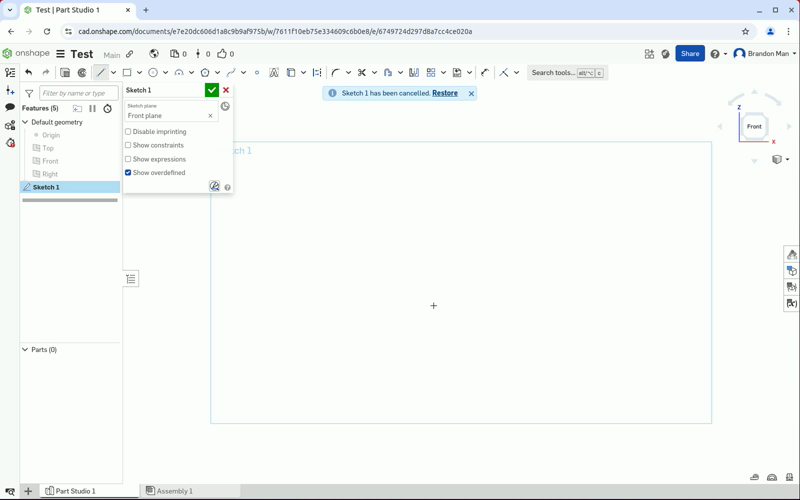
click(433, 305)
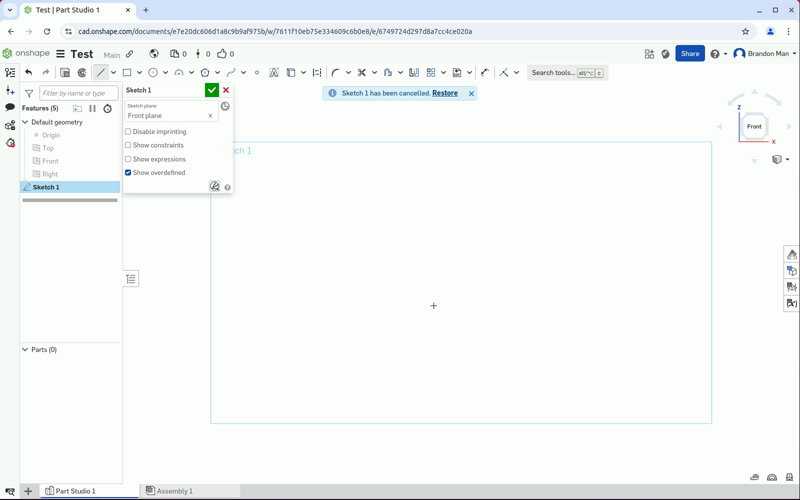
key_up(shift)
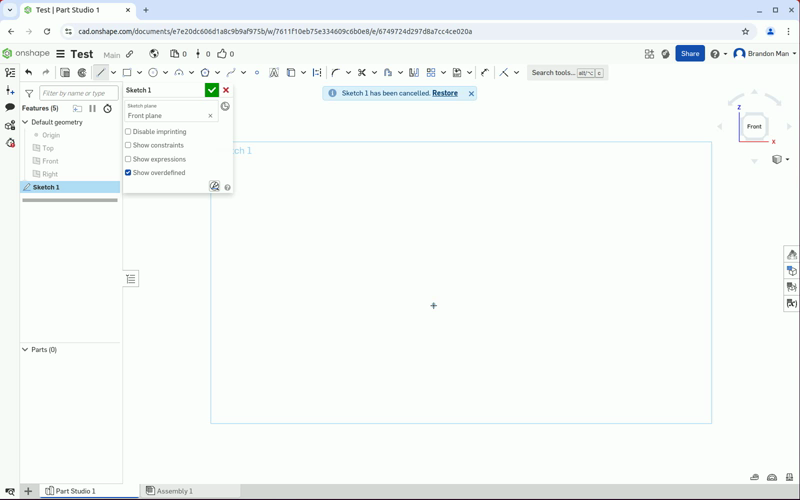
key_down(shift)
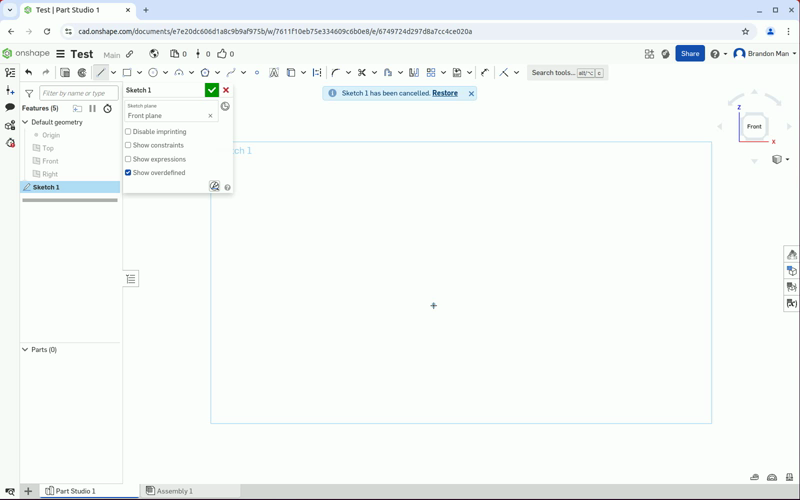
mouse_move(463, 305)
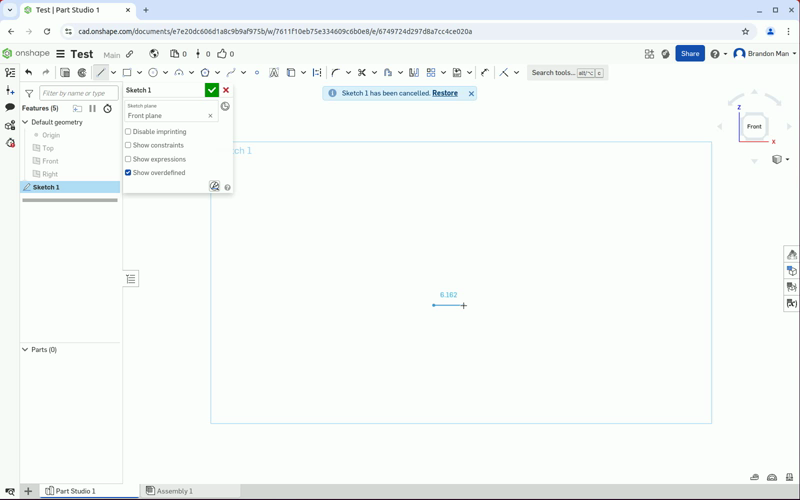
mouse_move(488, 305)
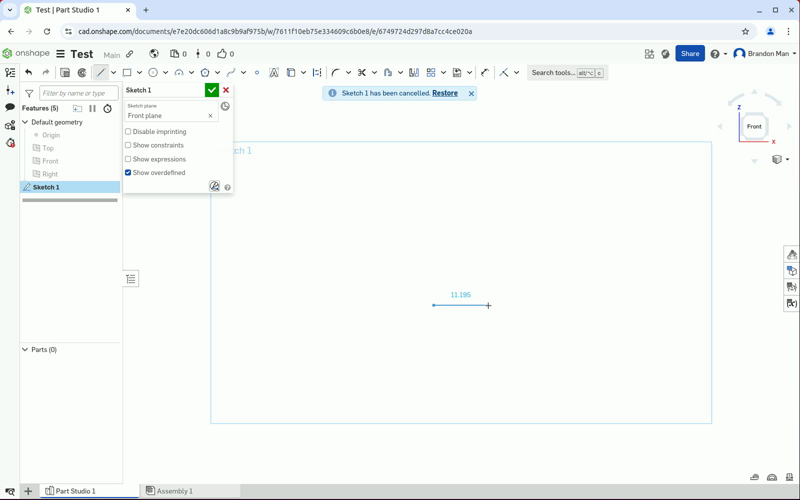
click(488, 305)
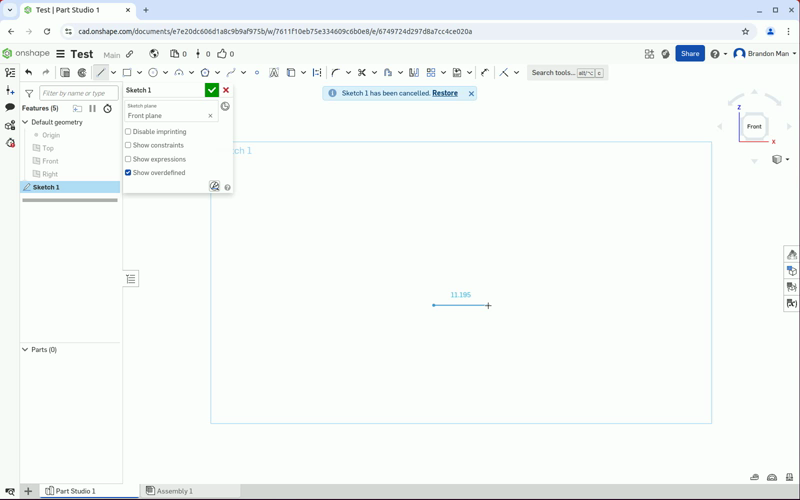
key_up(shift)
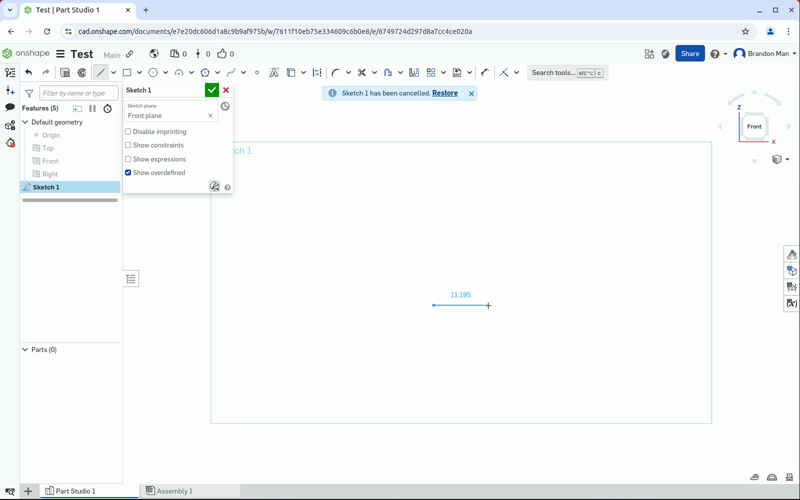
key_down(shift)
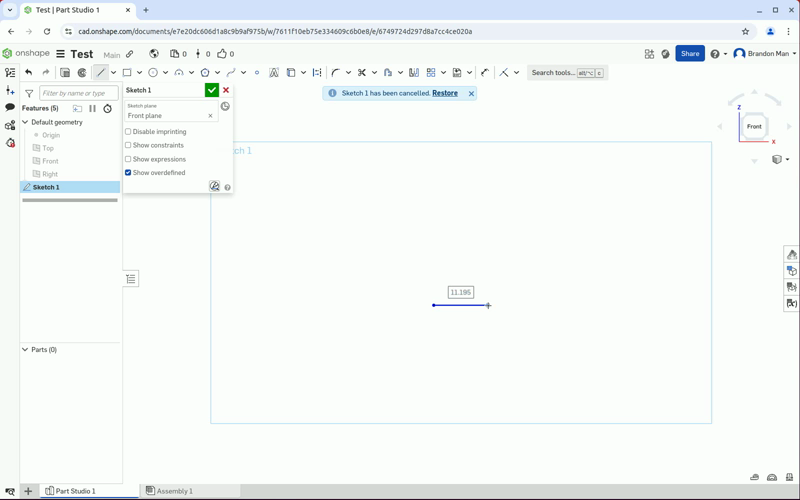
mouse_move(518, 305)
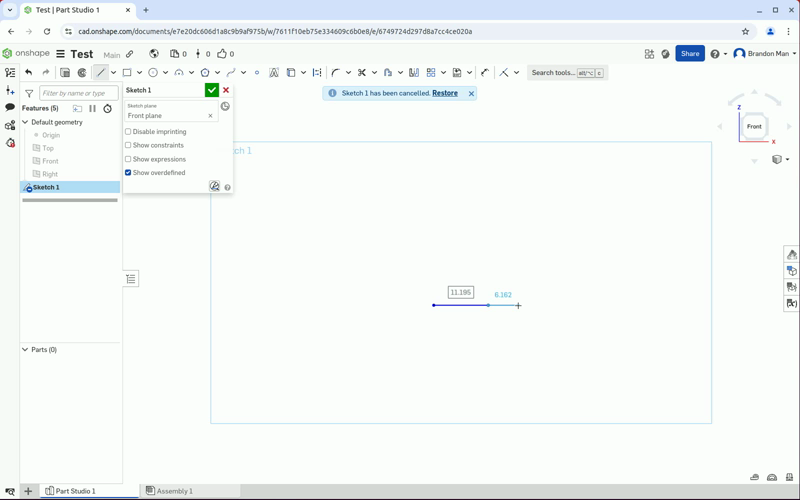
mouse_move(488, 259)
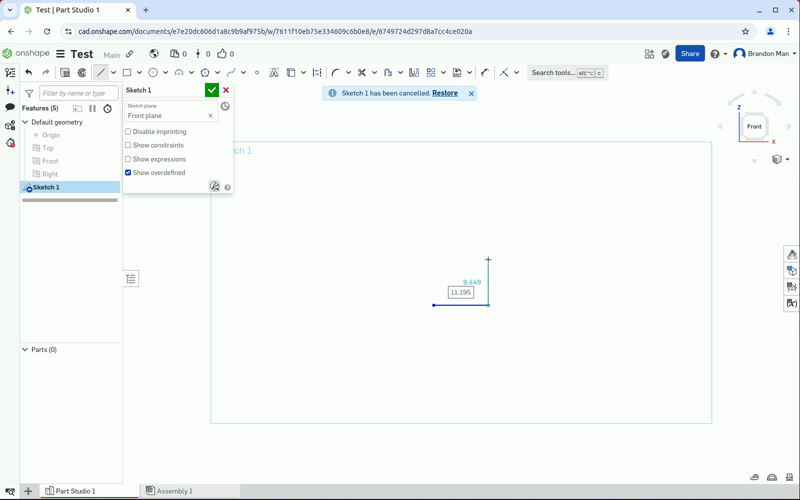
click(488, 259)
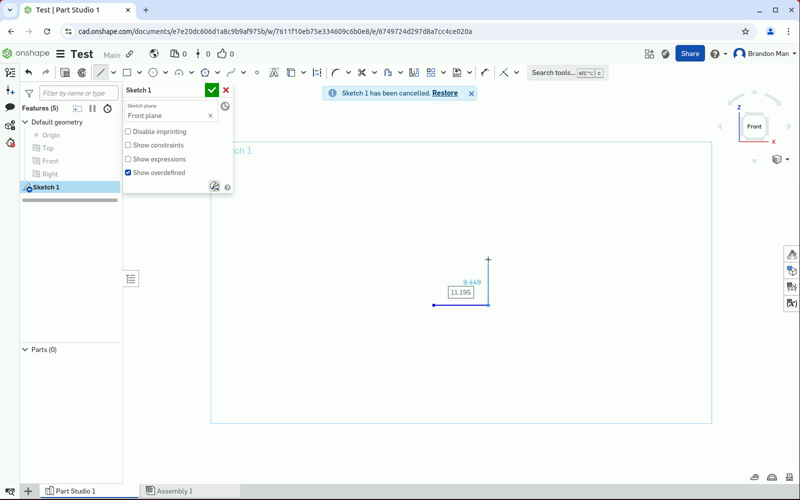
key_up(shift)
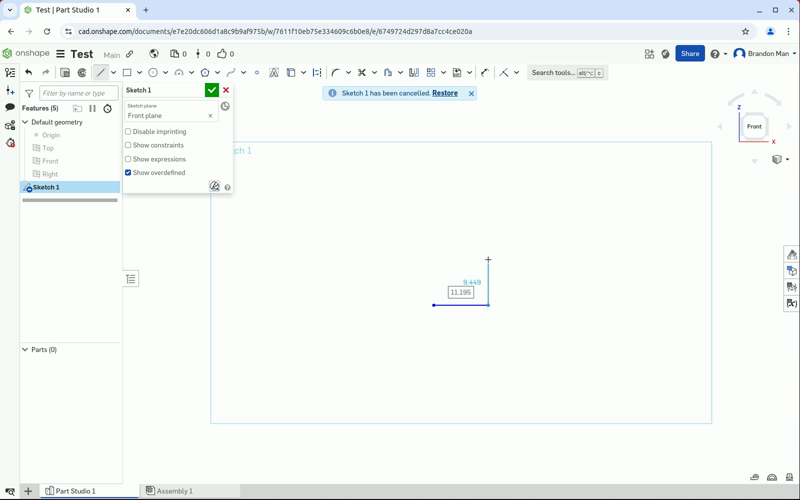
key_down(shift)
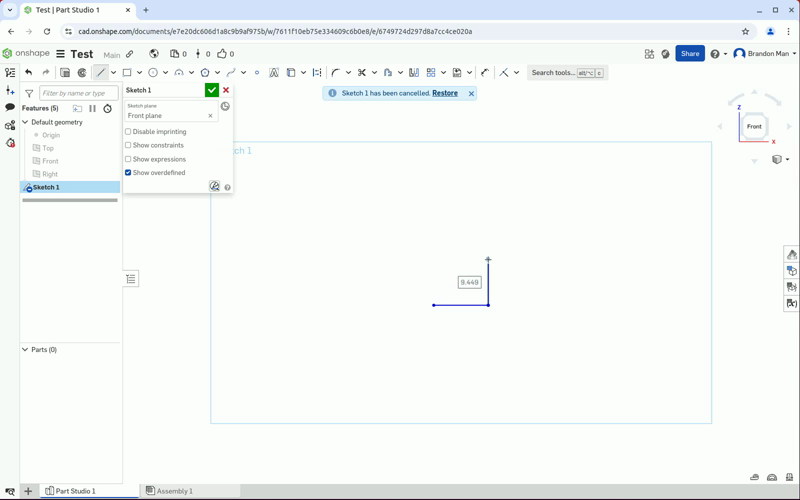
mouse_move(518, 259)
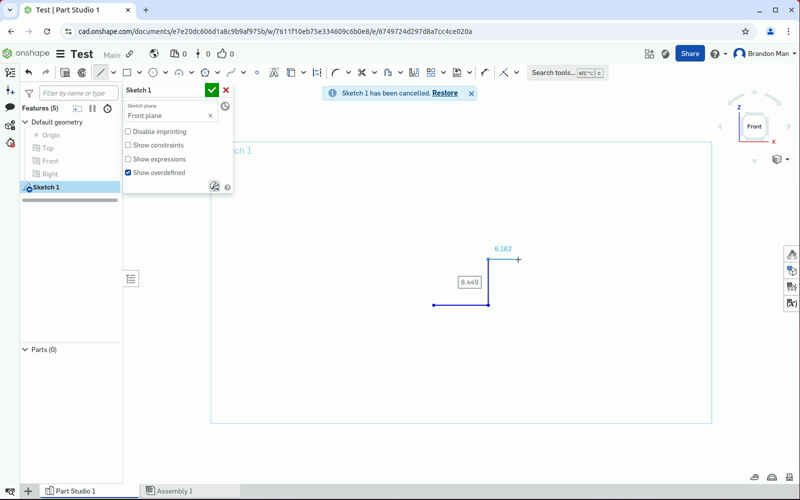
mouse_move(433, 259)
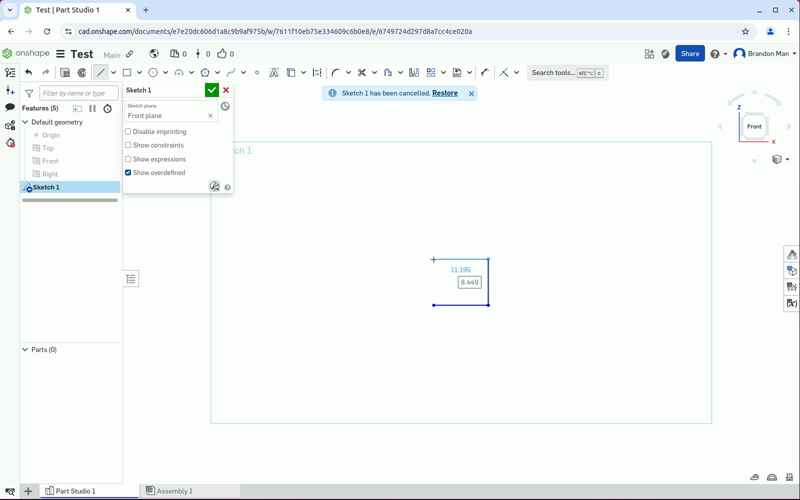
click(433, 259)
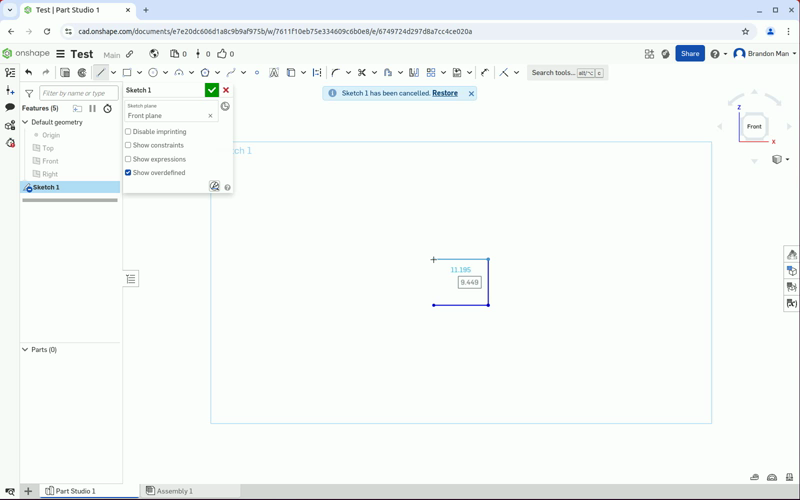
key_up(shift)
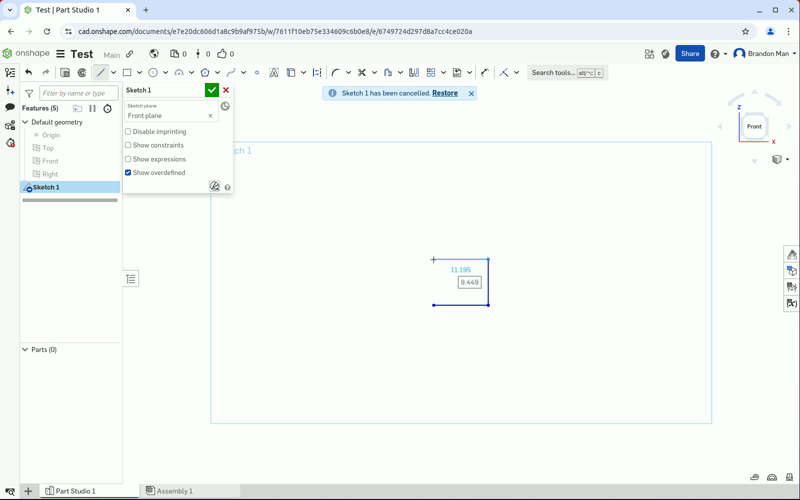
mouse_move(463, 259)
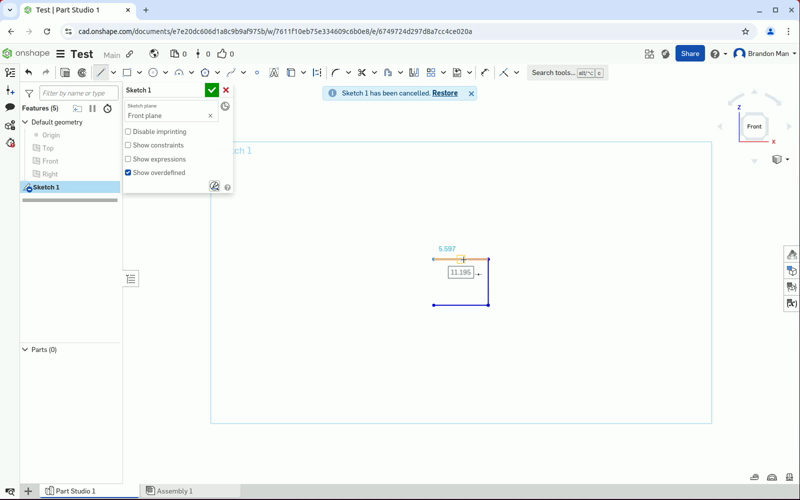
key_down(shift)
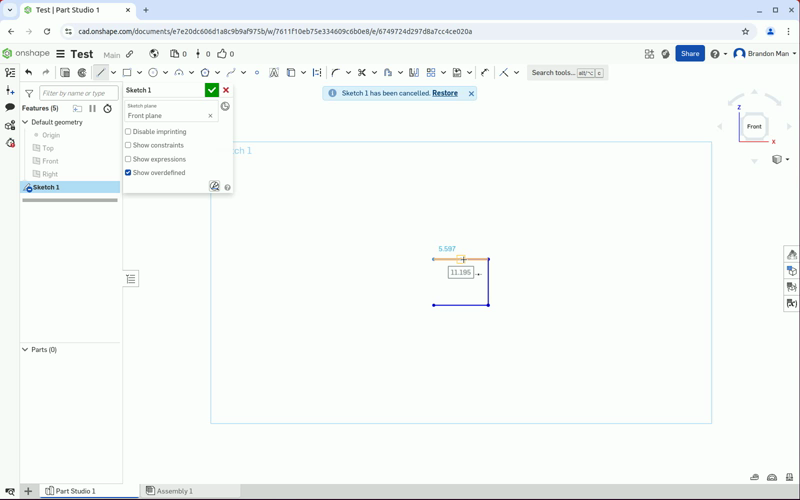
mouse_move(433, 305)
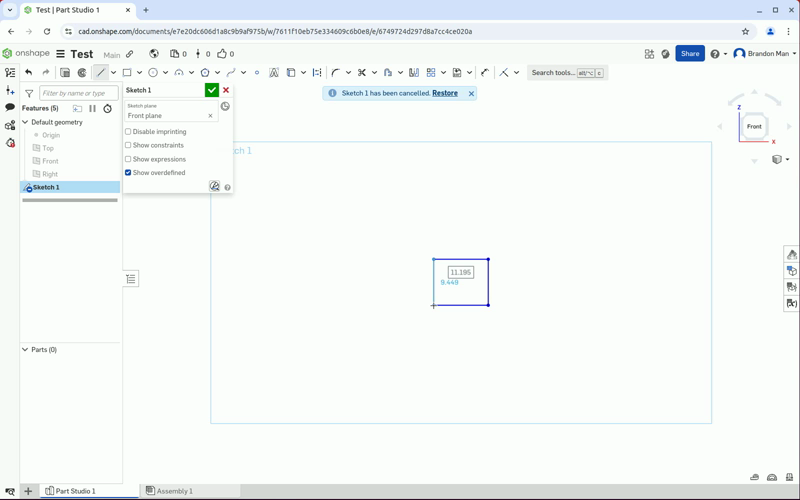
key_up(shift)
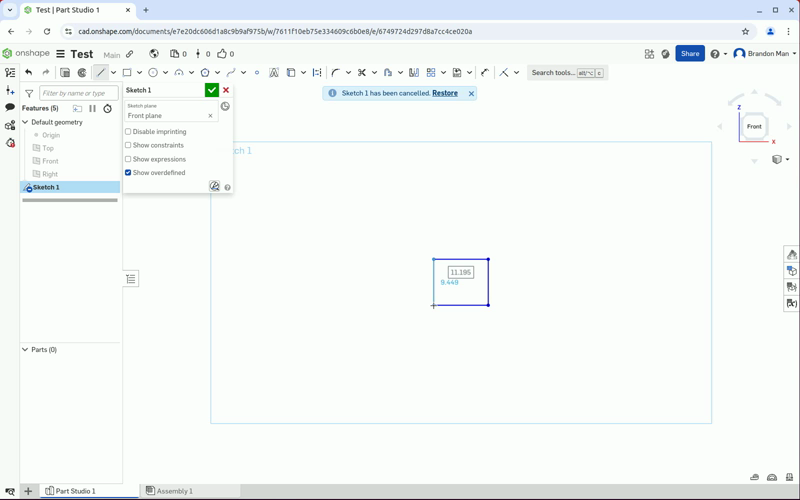
click(433, 305)
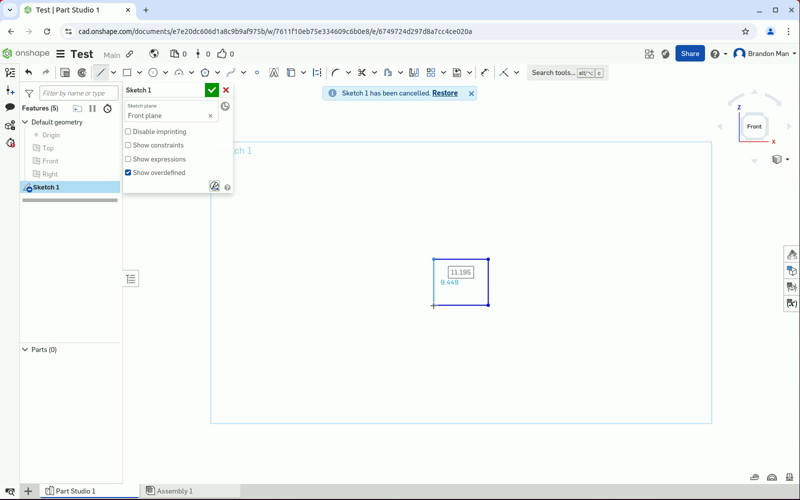
key(esc)
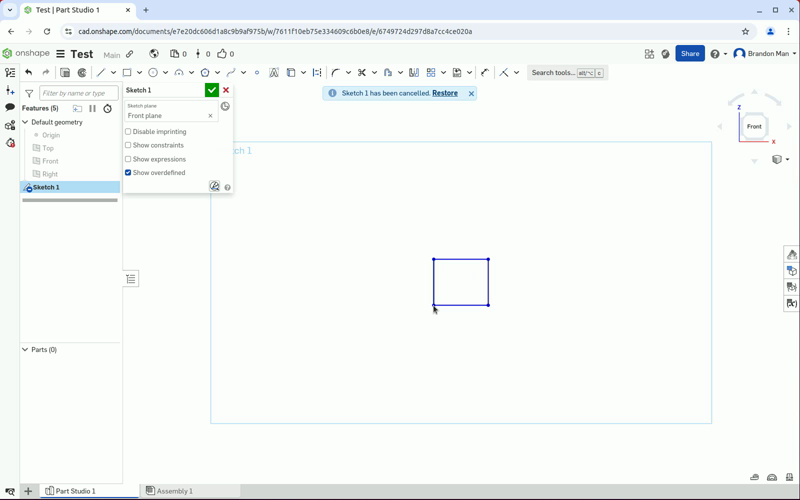
mouse_move(473, 260)
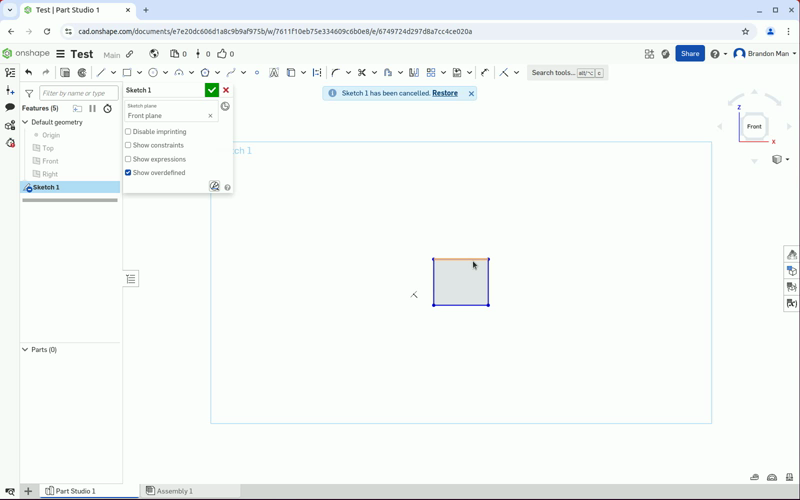
click(473, 260)
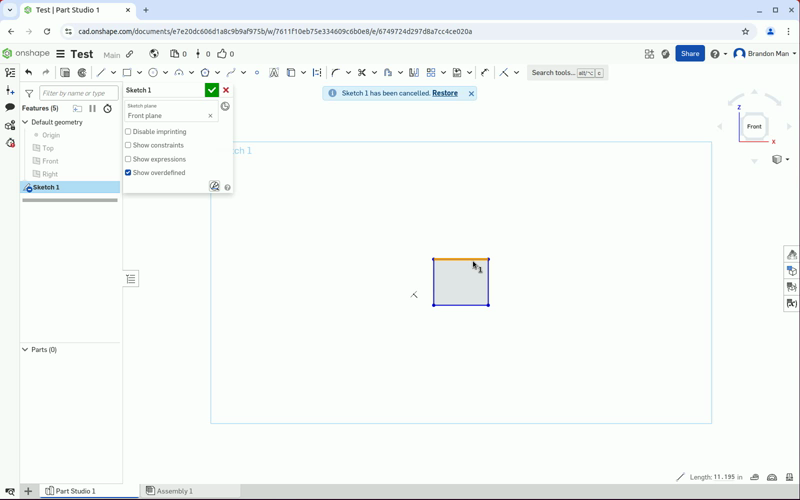
mouse_move(73, 352)
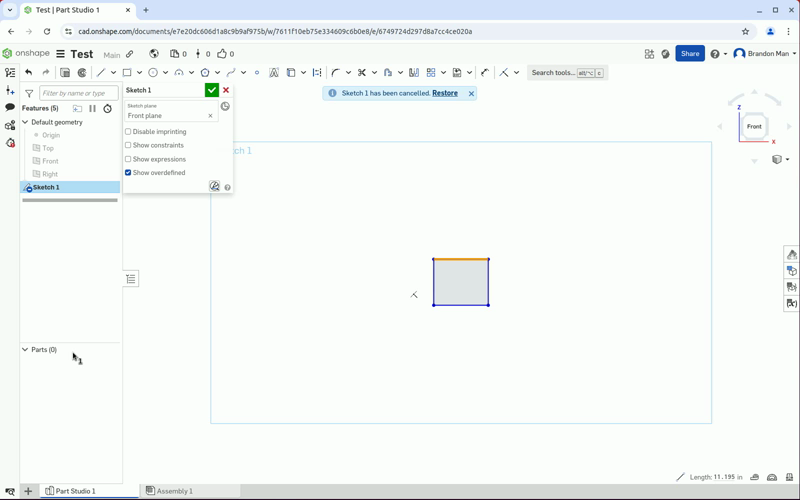
key(shift+y)
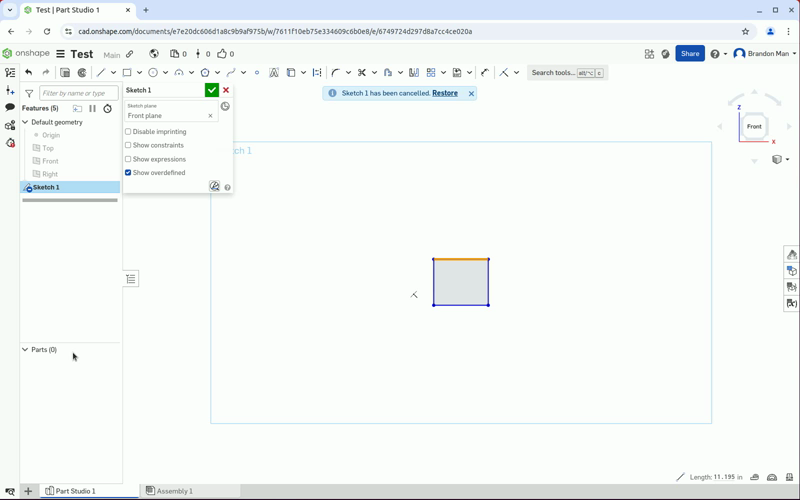
key(shift+e)
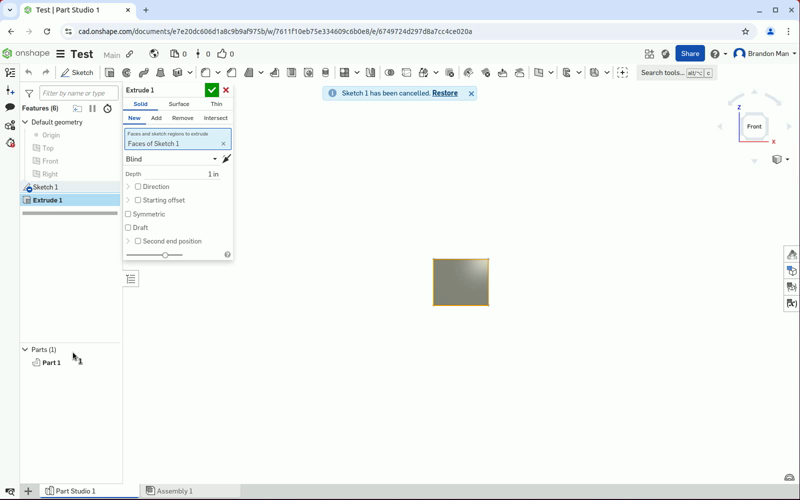
mouse_move(143, 106)
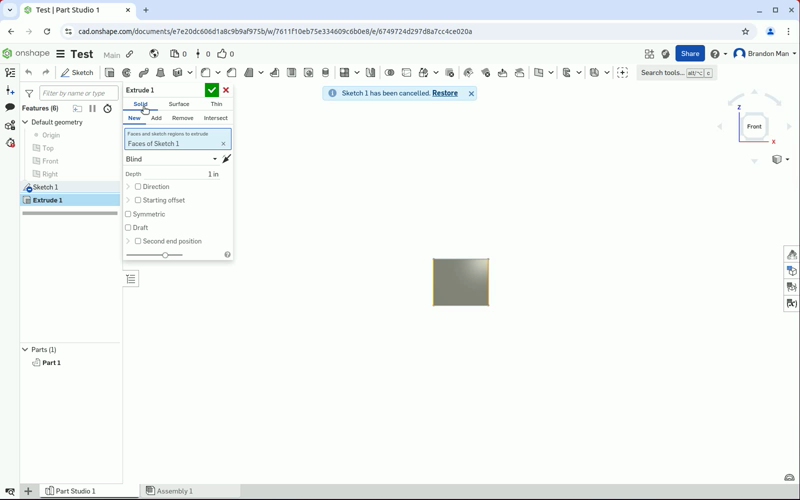
click(143, 106)
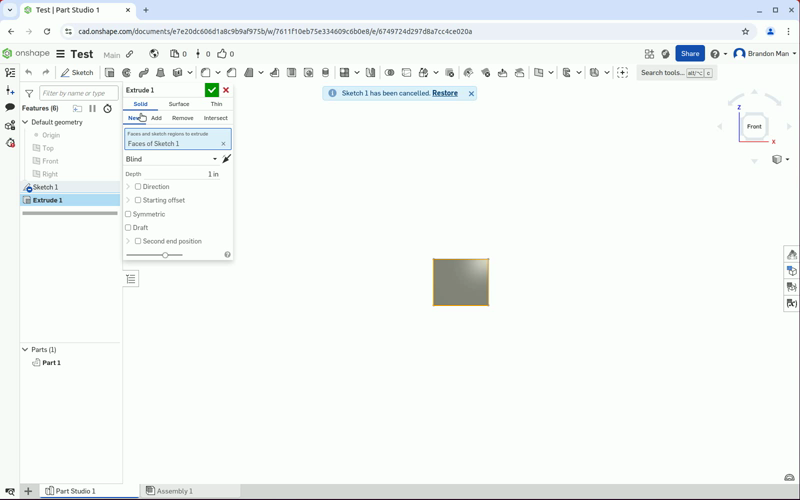
mouse_move(137, 120)
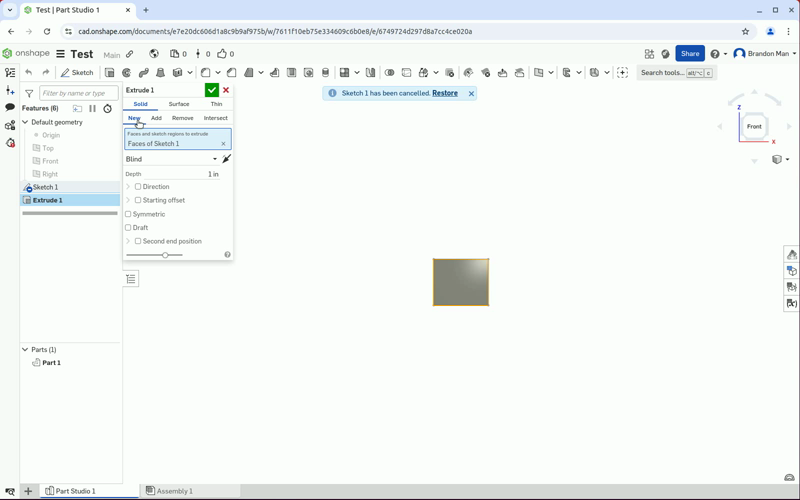
click(137, 120)
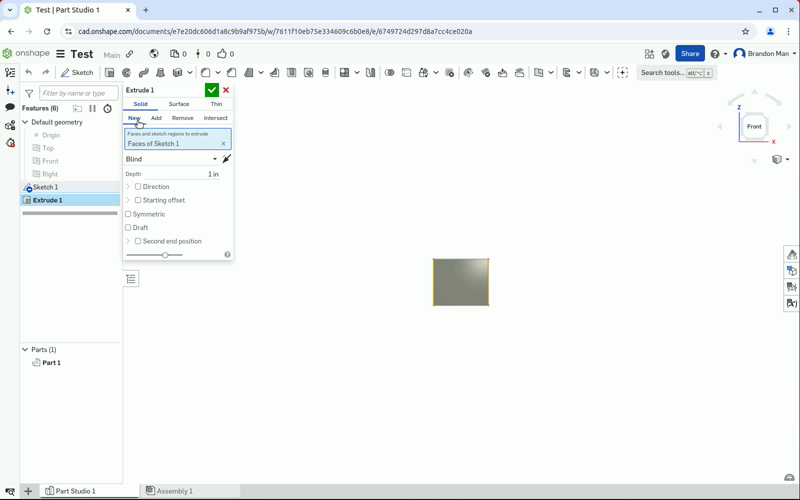
key(tab, 4)
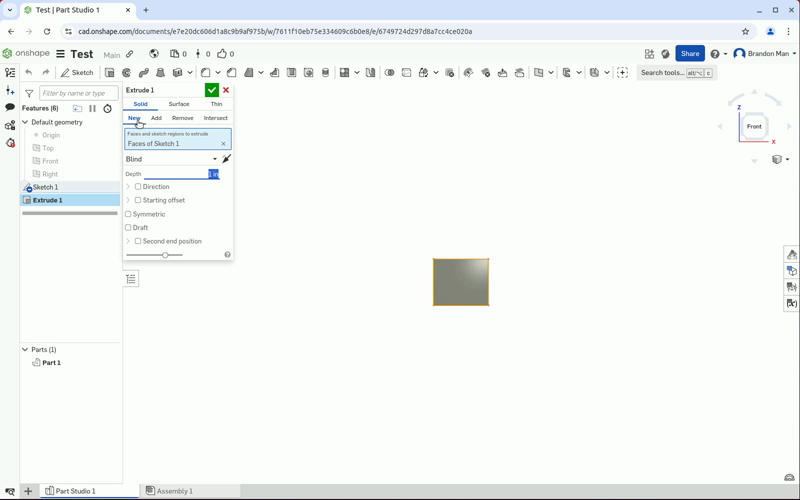
text(23.108)
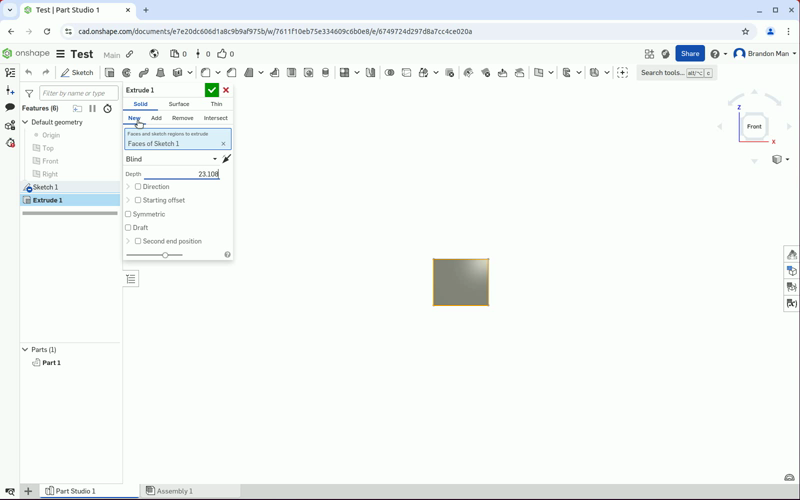
key(enter)
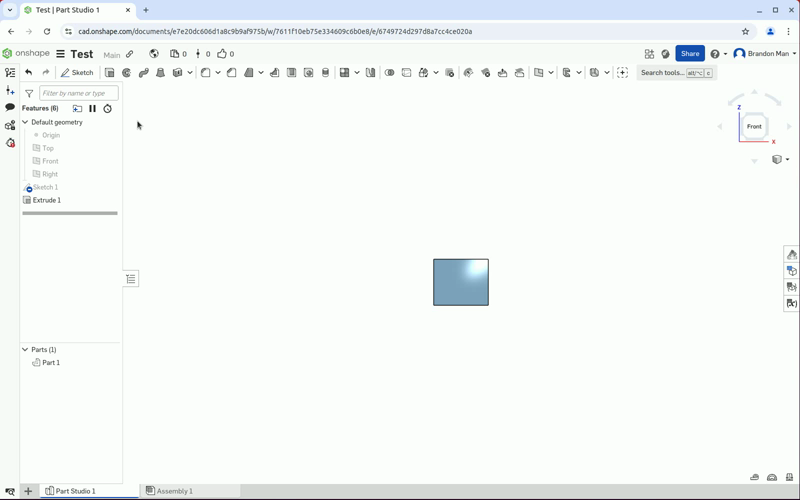
key(shift+h)
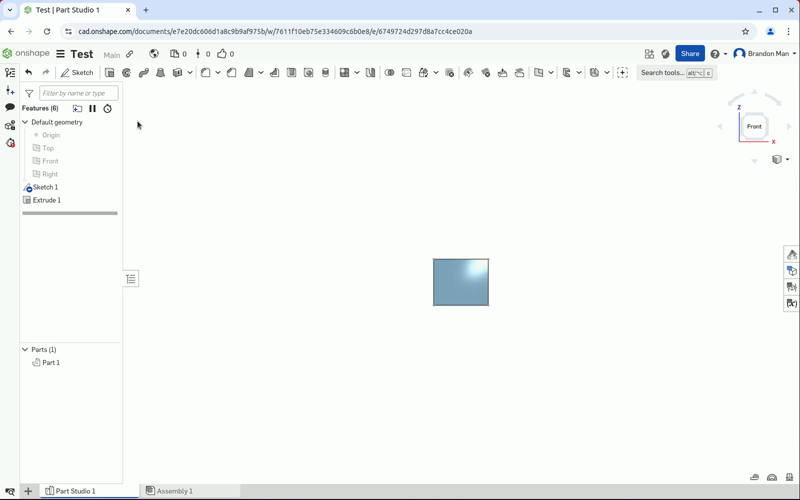
key(shift+h)
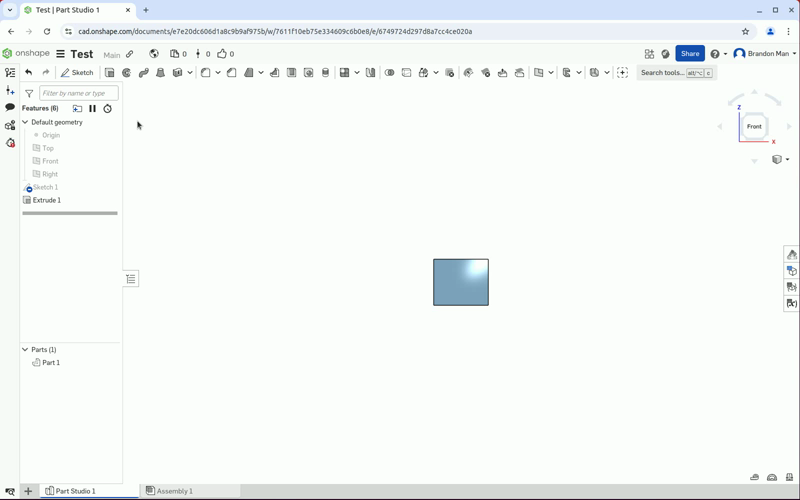
mouse_move(73, 189)
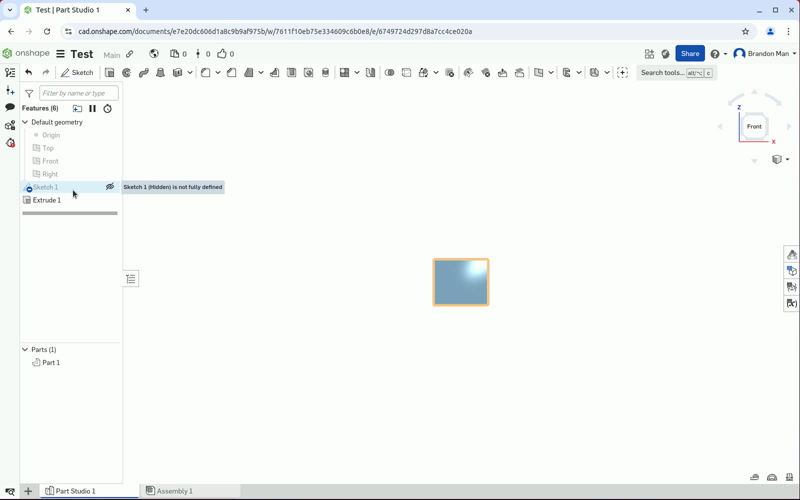
click(73, 189)
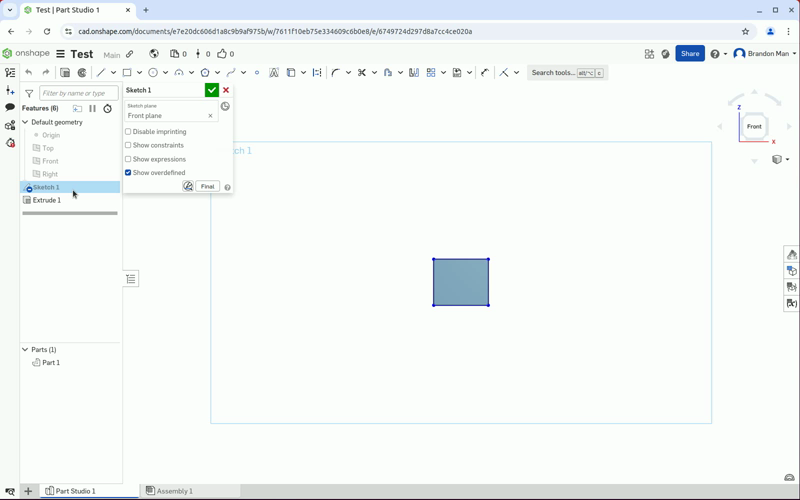
mouse_move(229, 92)
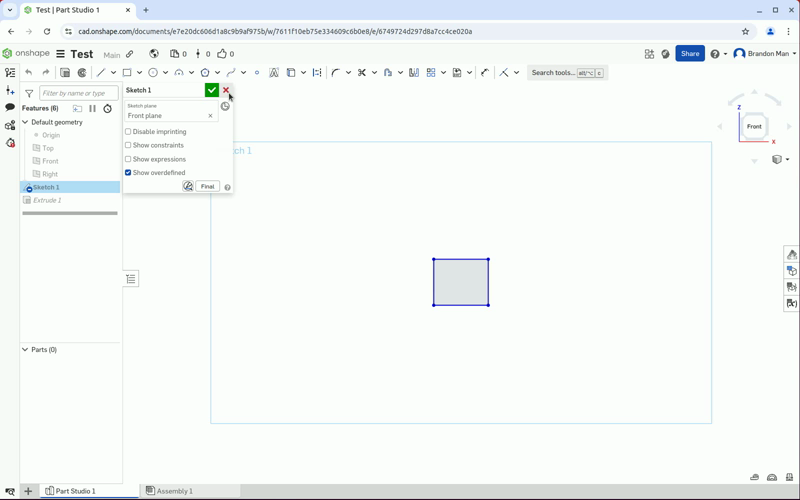
click(229, 92)
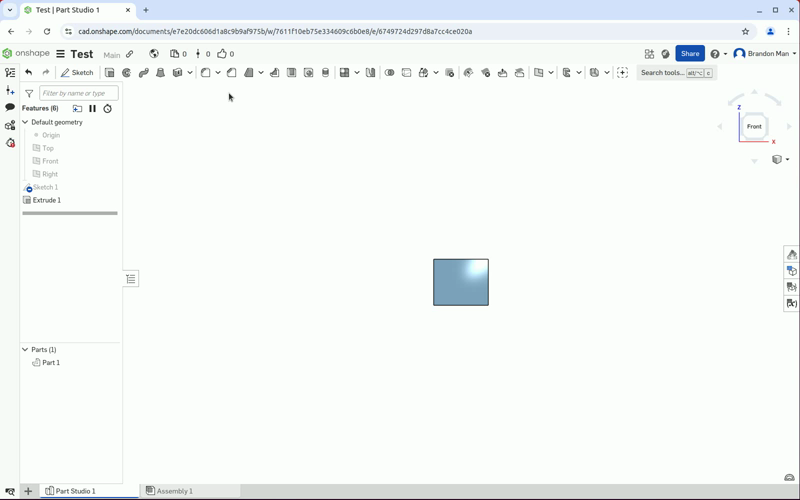
mouse_move(541, 75)
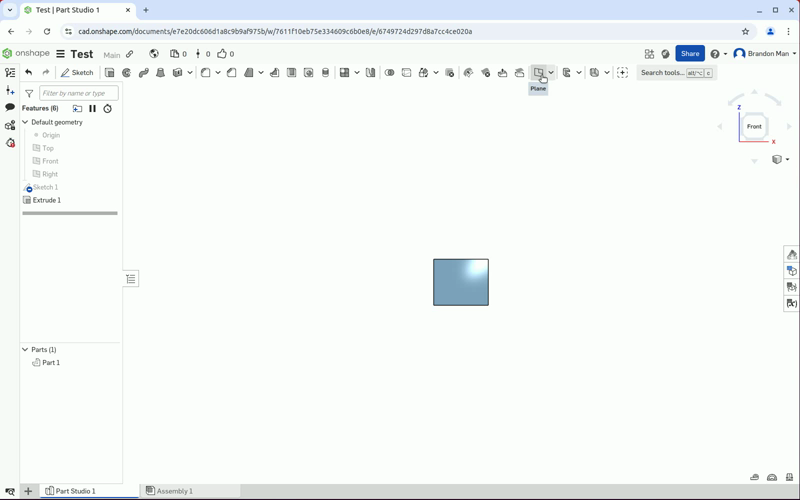
click(541, 75)
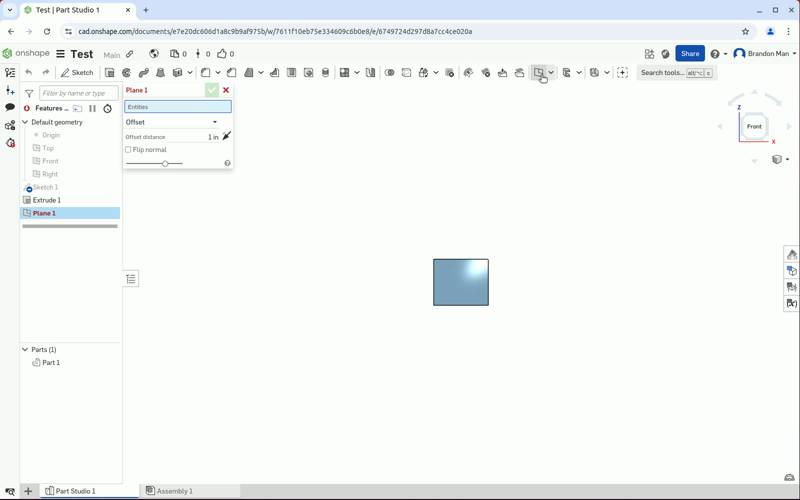
mouse_move(73, 163)
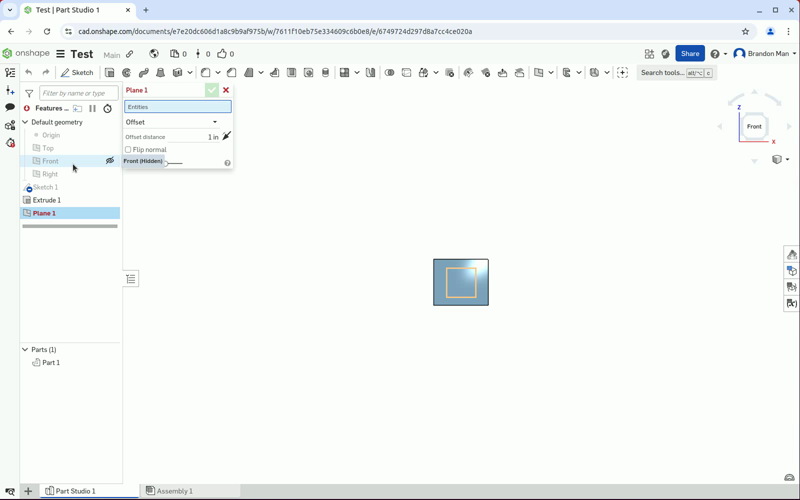
click(73, 163)
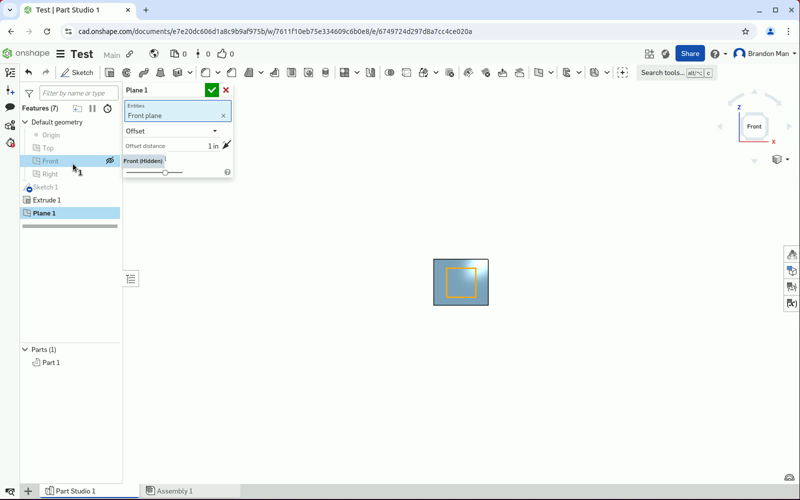
key(tab, 2)
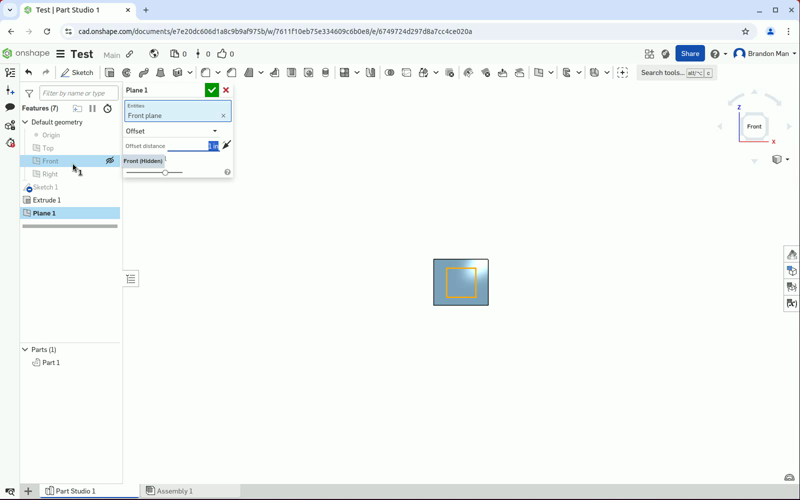
text(23.108)
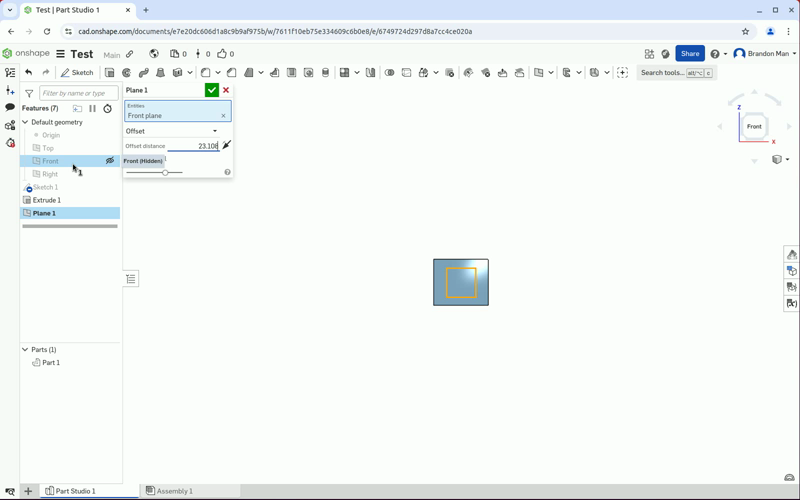
key(enter, 2)
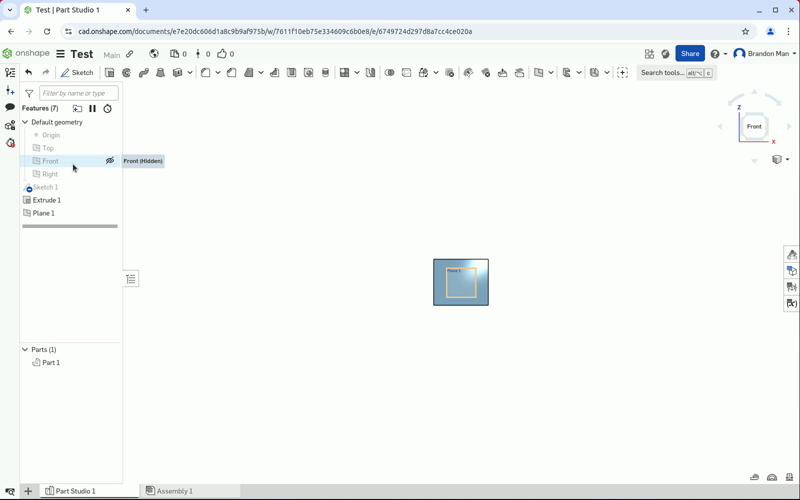
key(shift+s)
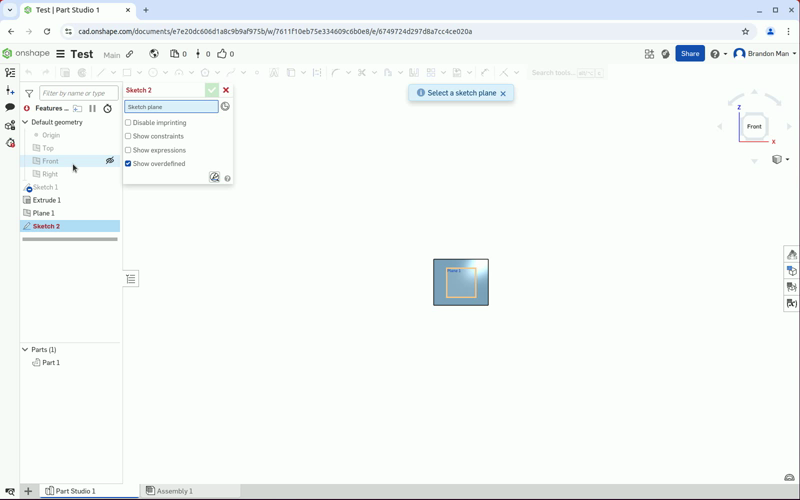
mouse_move(73, 215)
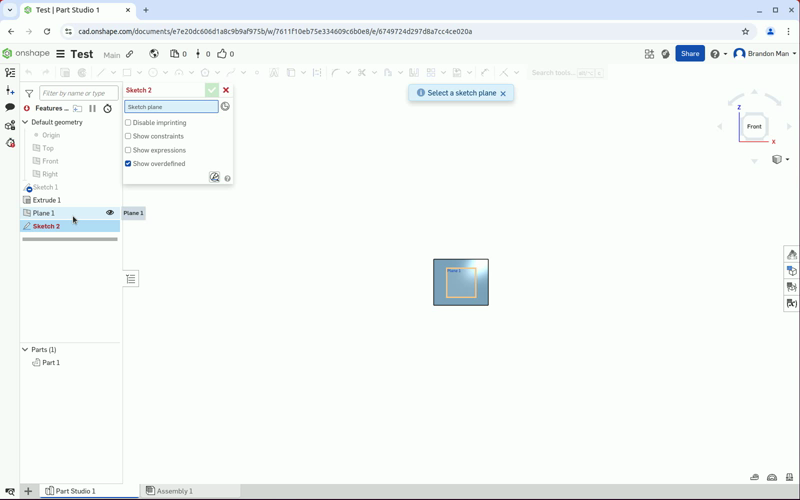
click(73, 215)
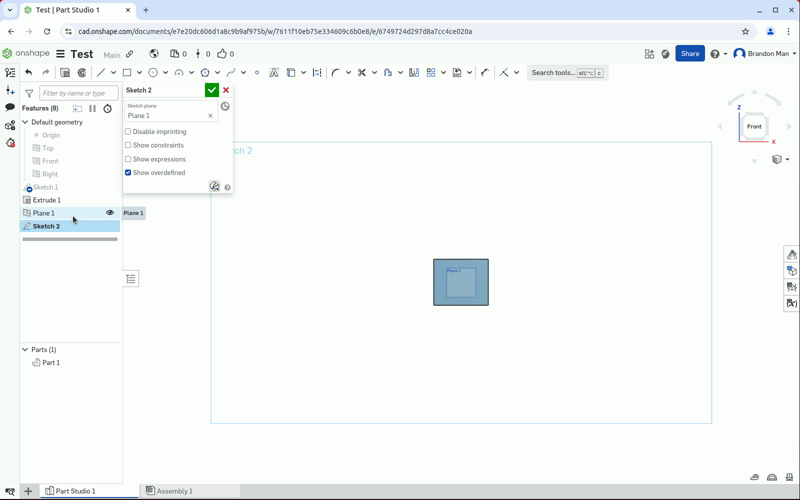
mouse_move(73, 352)
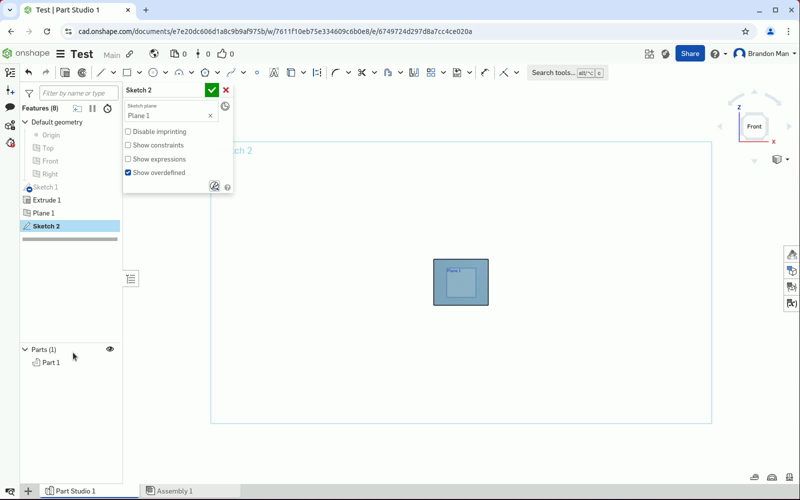
key(y)
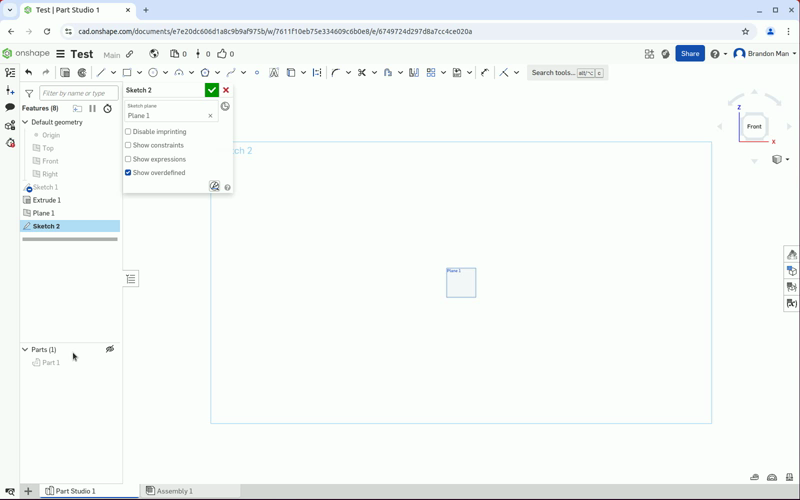
key(c)
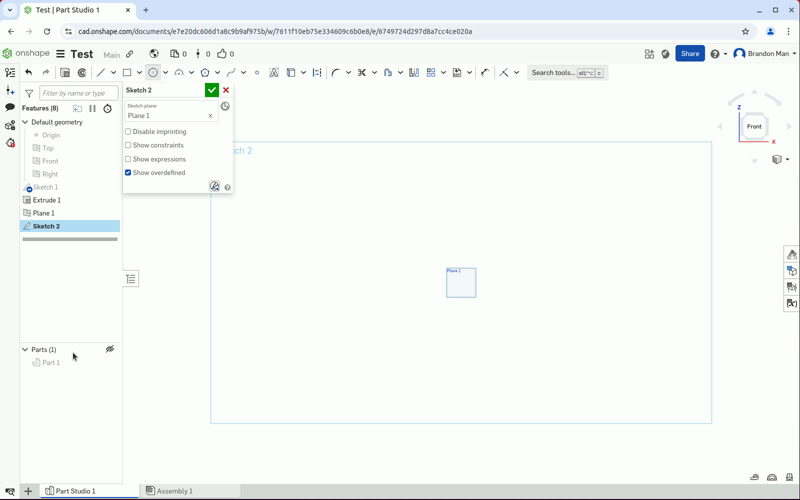
key_down(shift)
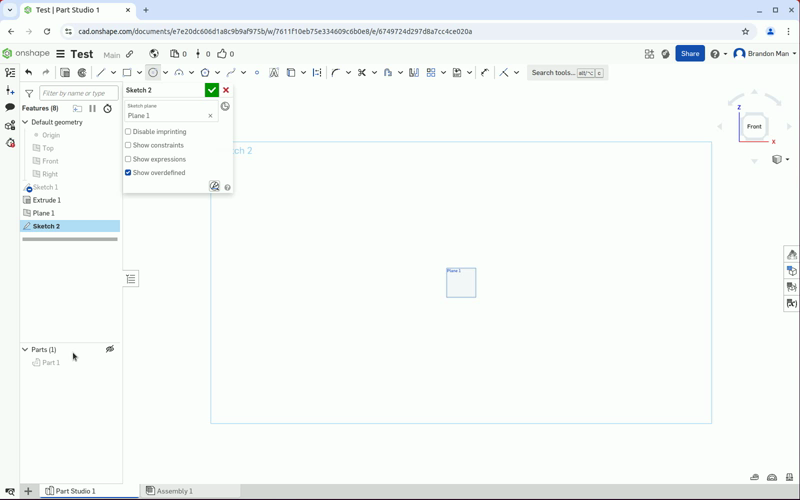
mouse_move(460, 282)
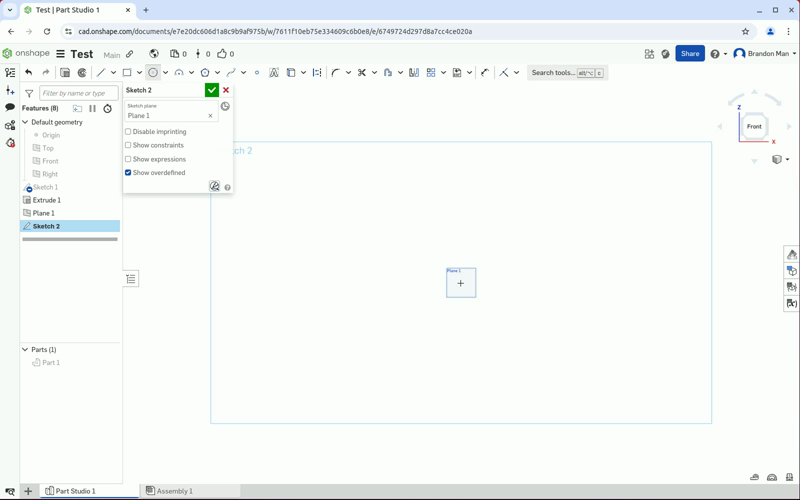
click(460, 282)
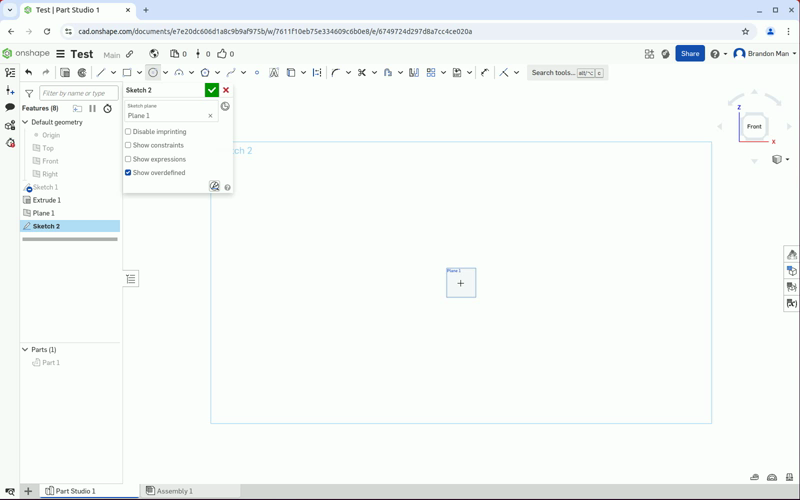
key_up(shift)
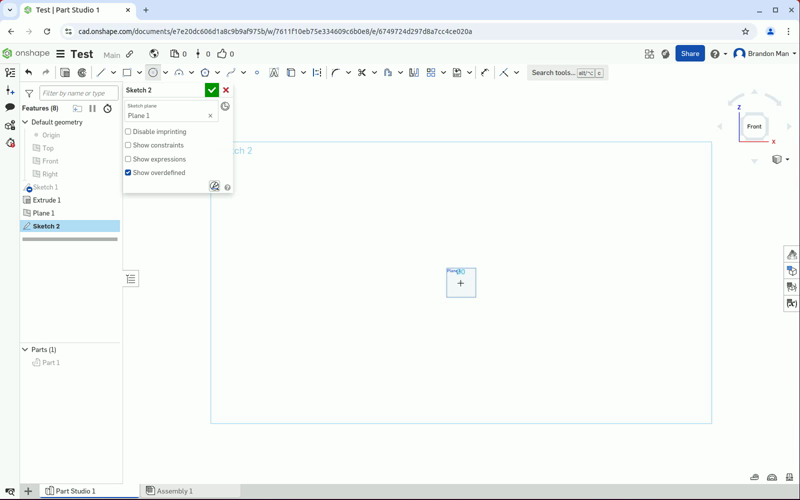
mouse_move(474, 282)
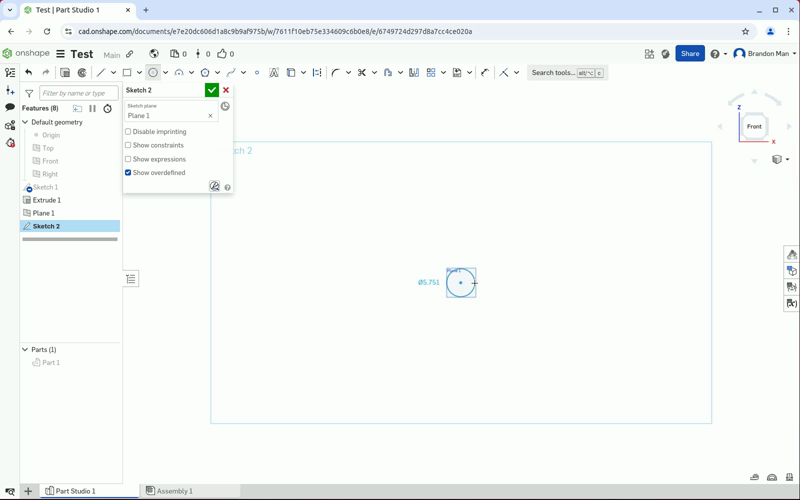
click(474, 282)
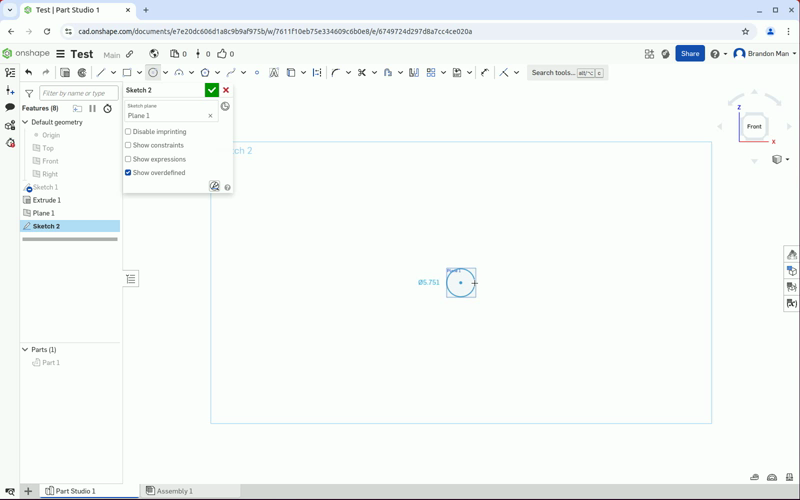
key(esc)
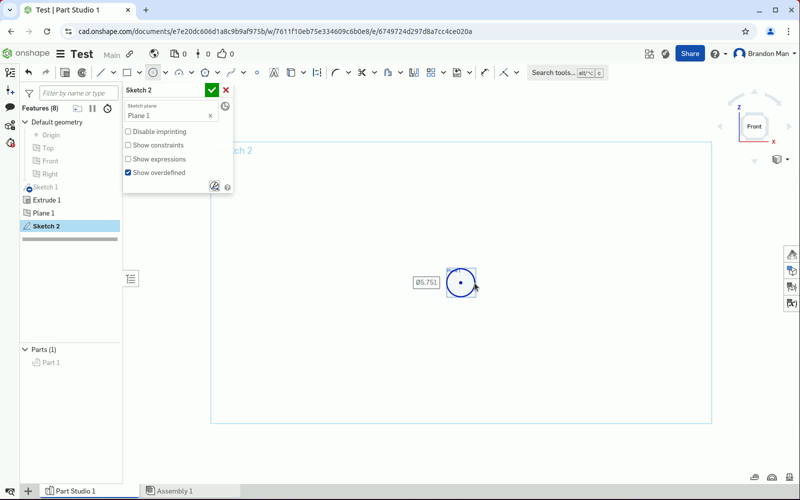
mouse_move(451, 291)
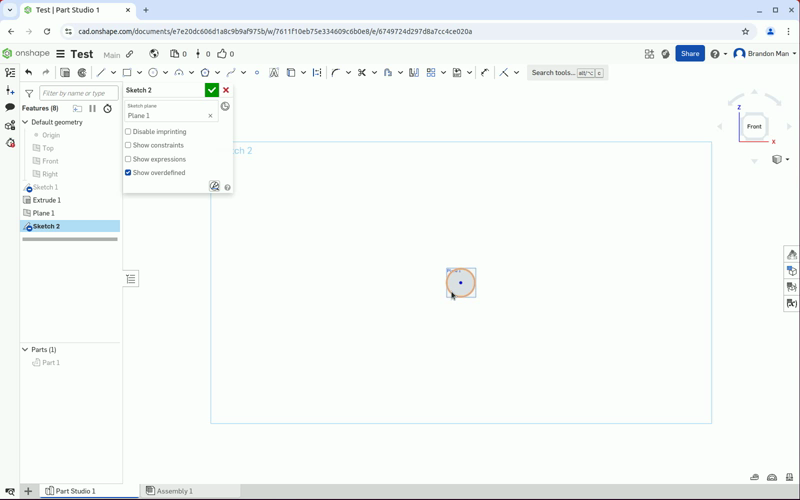
scroll(6)
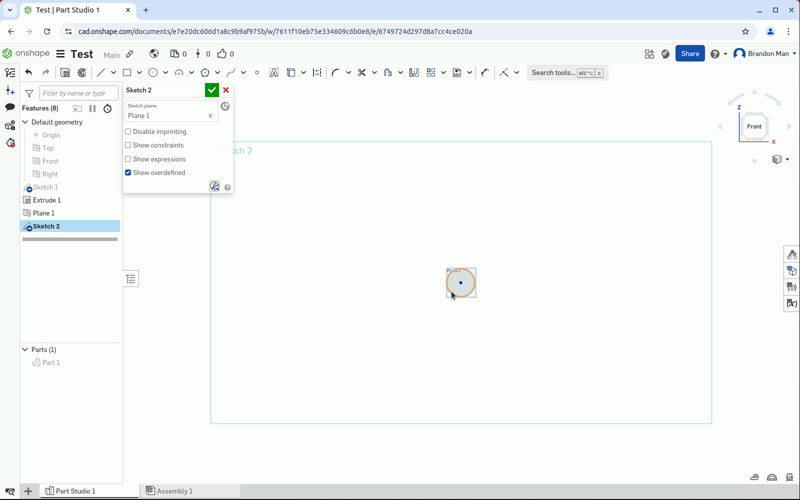
scroll(6)
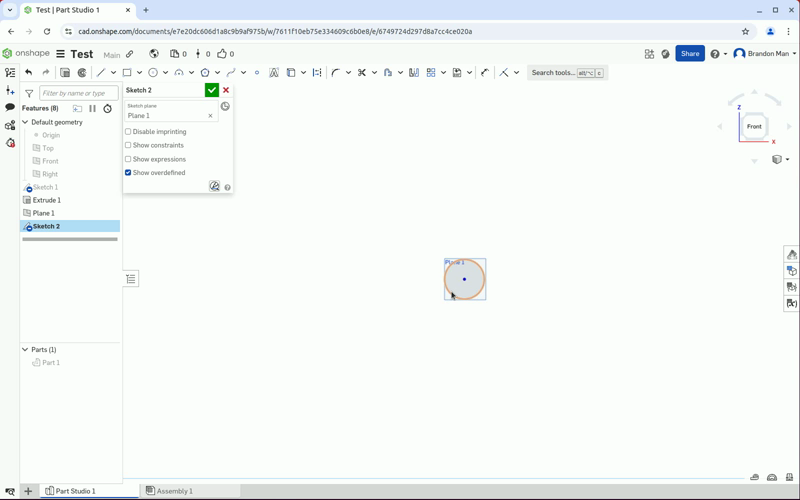
scroll(6)
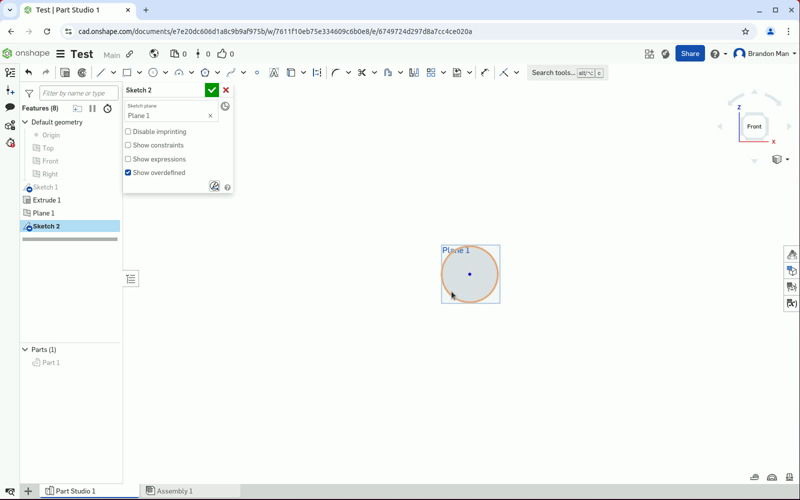
scroll(6)
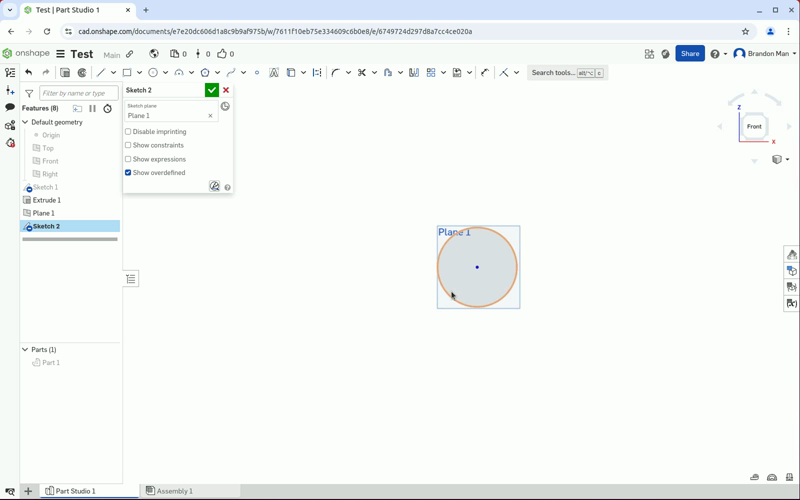
scroll(6)
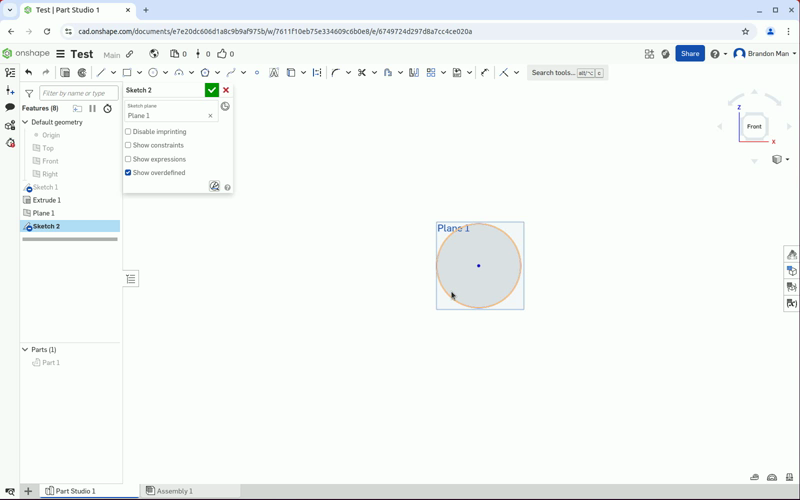
scroll(6)
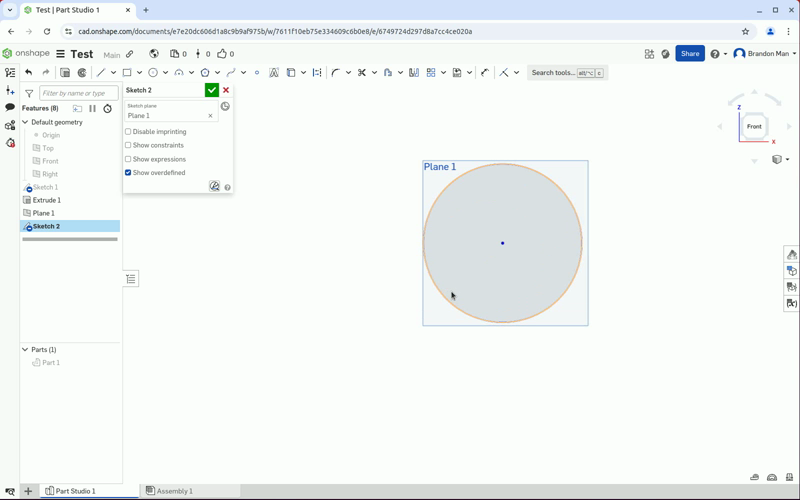
scroll(6)
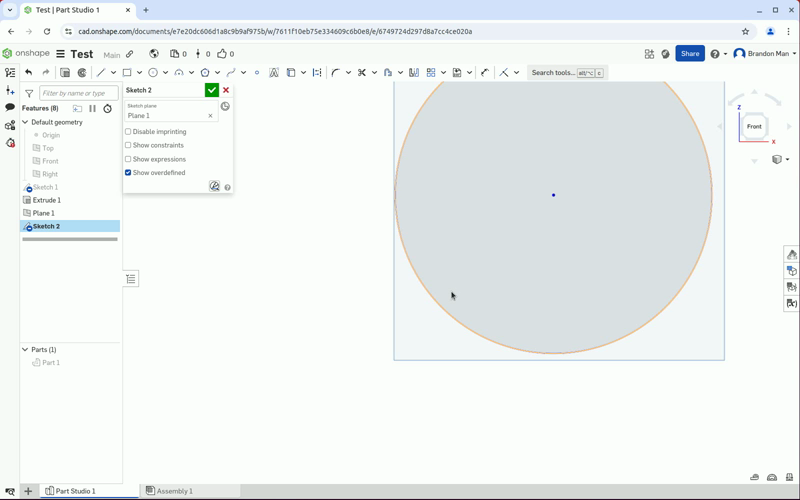
click(451, 291)
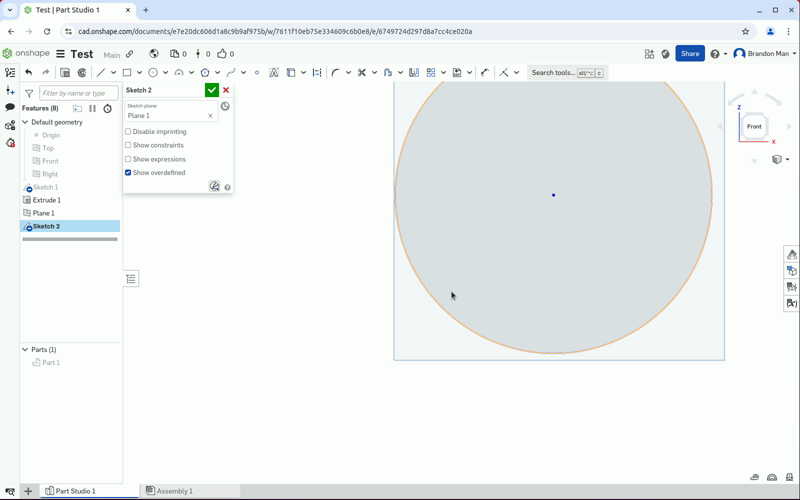
scroll(-6)
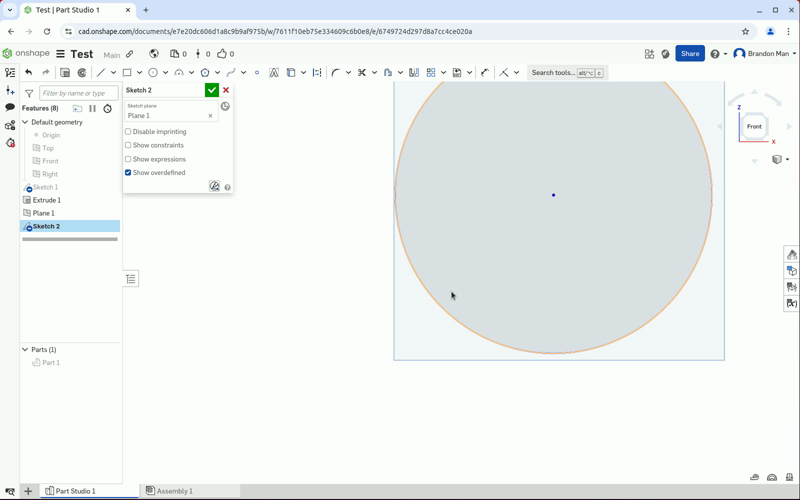
scroll(-6)
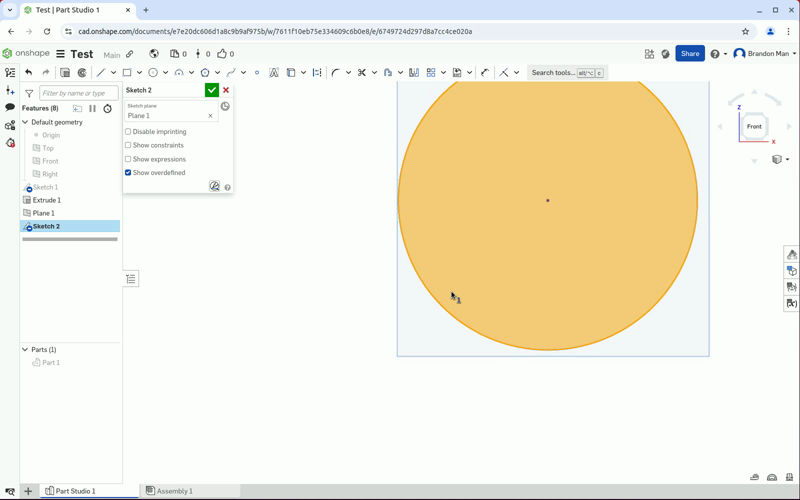
scroll(-6)
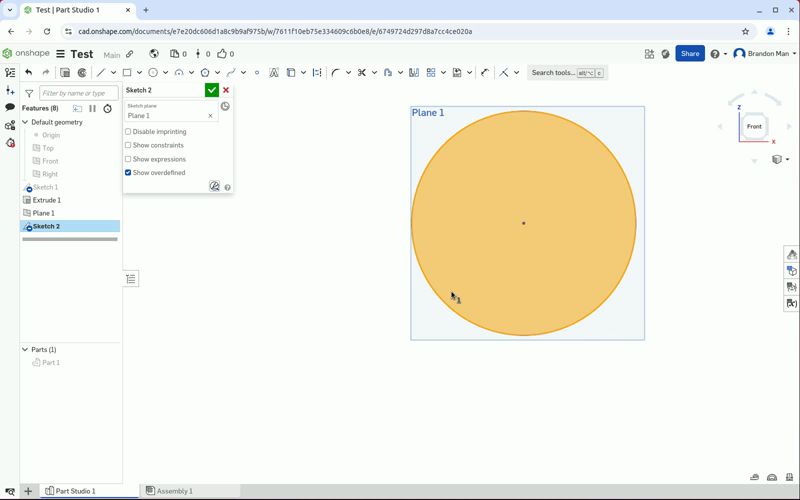
scroll(-6)
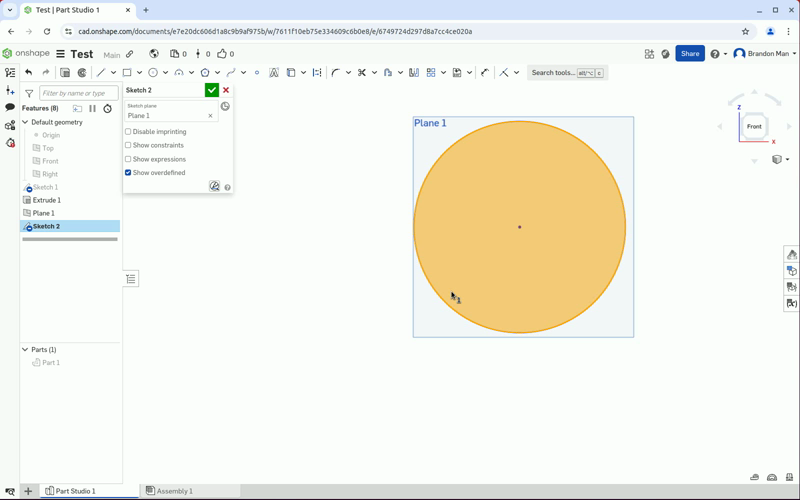
scroll(-6)
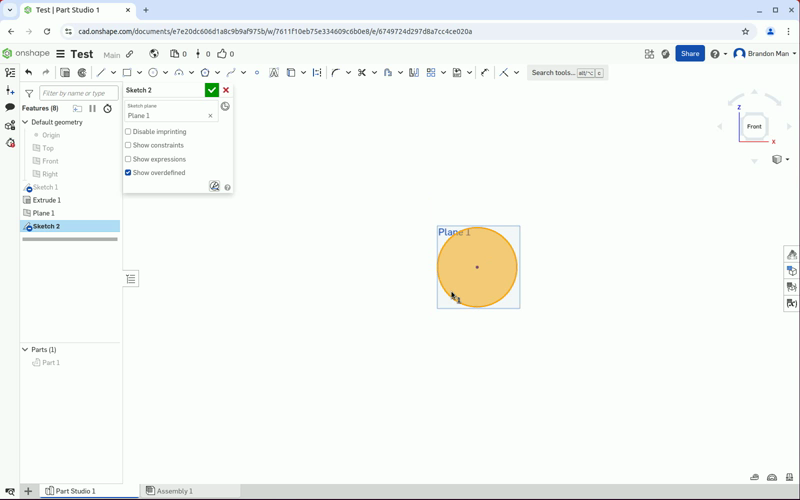
scroll(-6)
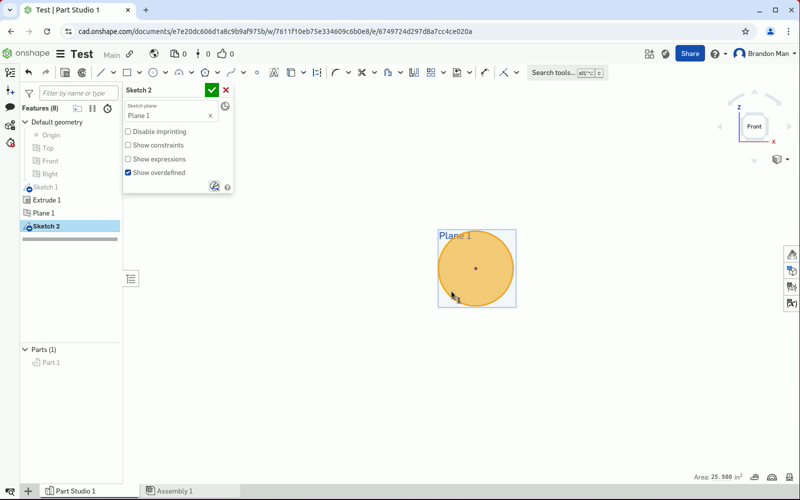
scroll(-6)
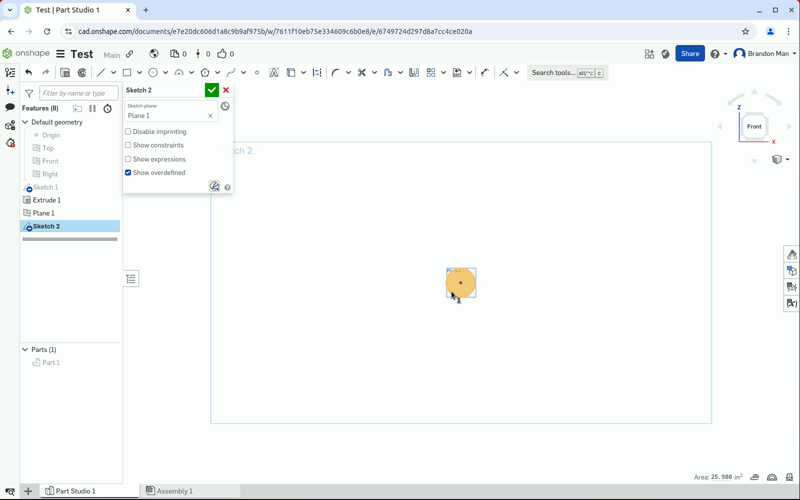
mouse_move(73, 352)
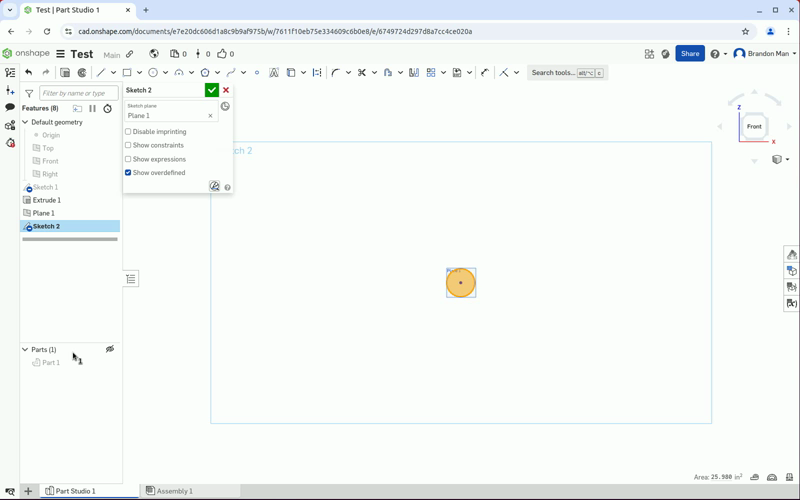
key(shift+y)
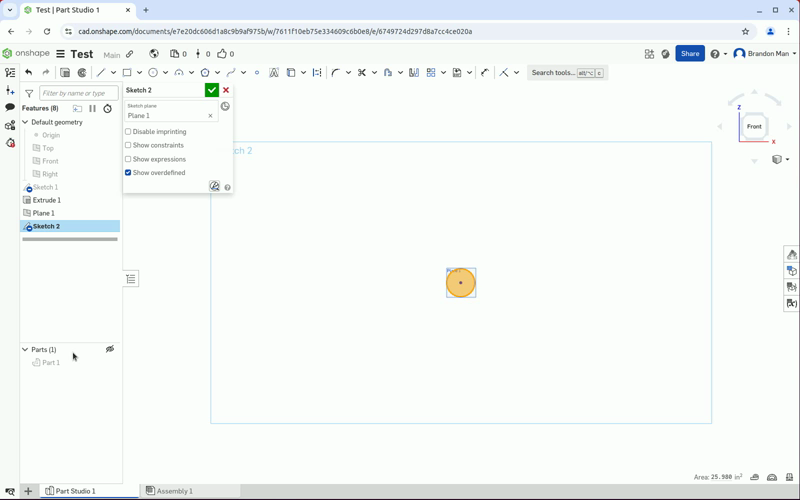
key(shift+e)
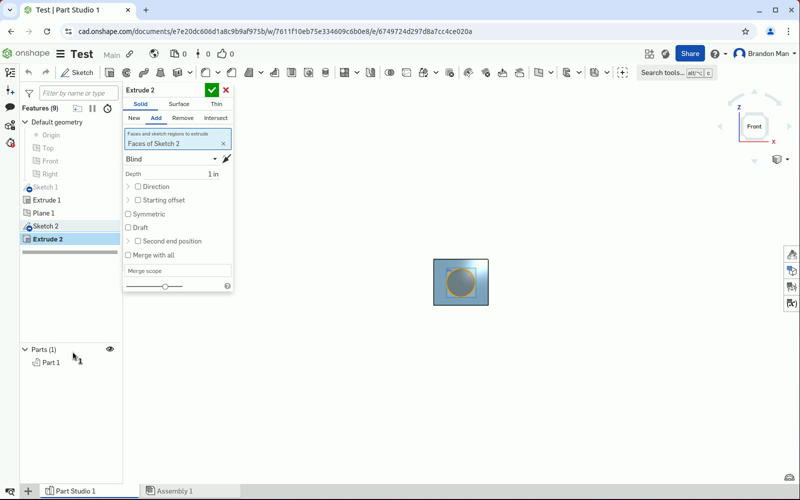
mouse_move(143, 106)
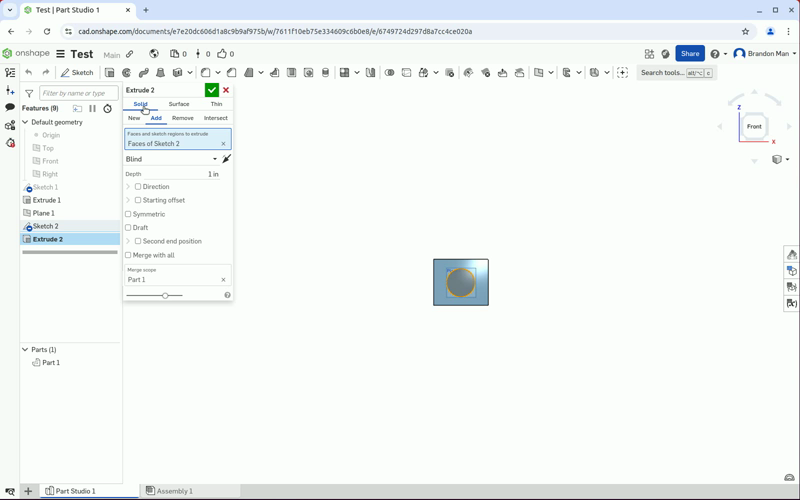
click(143, 106)
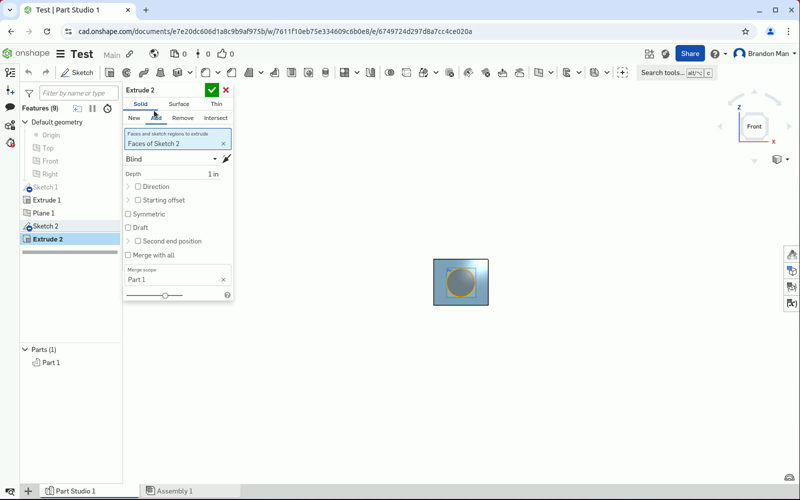
mouse_move(186, 120)
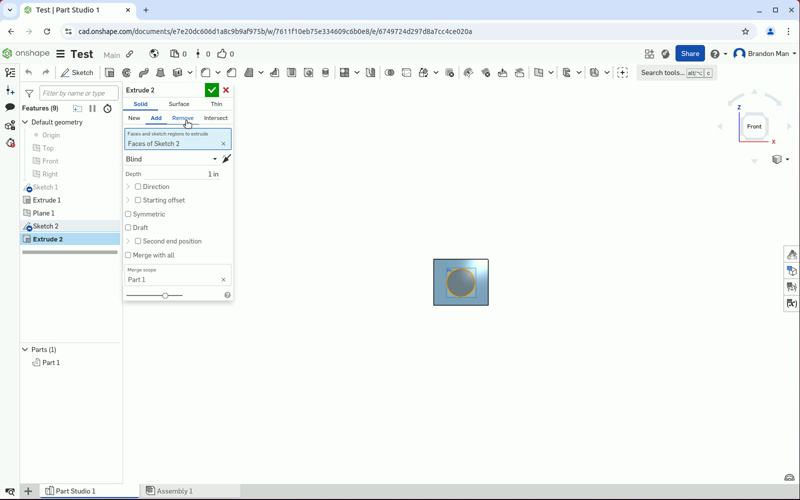
click(186, 120)
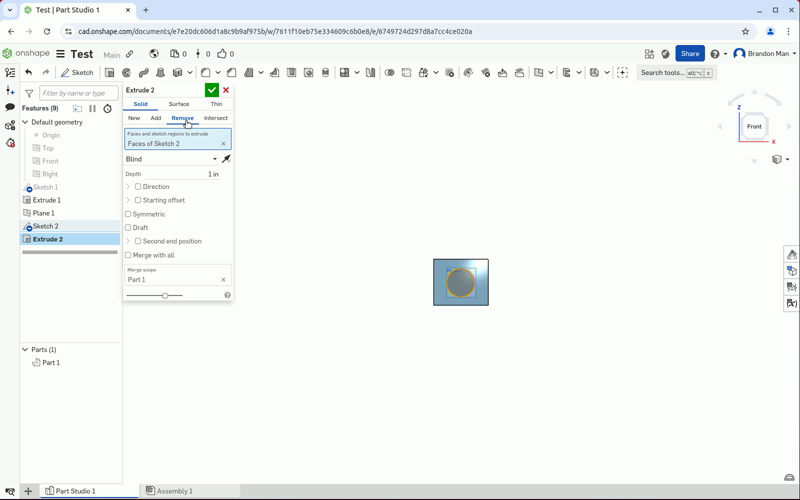
key(tab, 4)
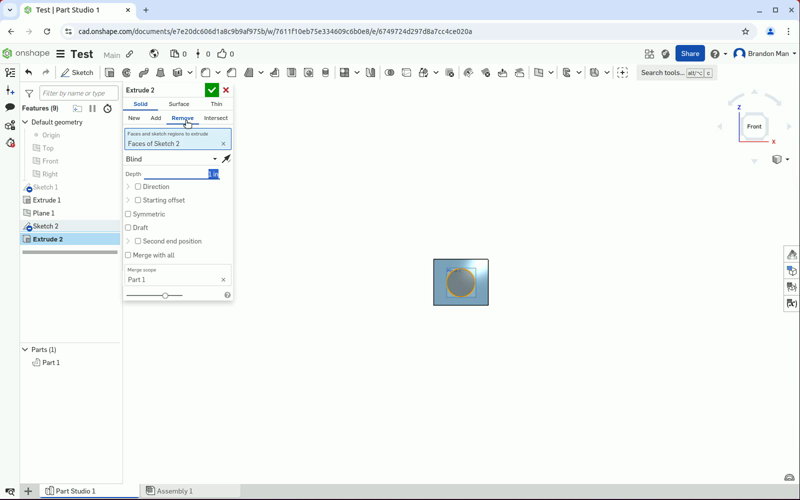
text(30.811)
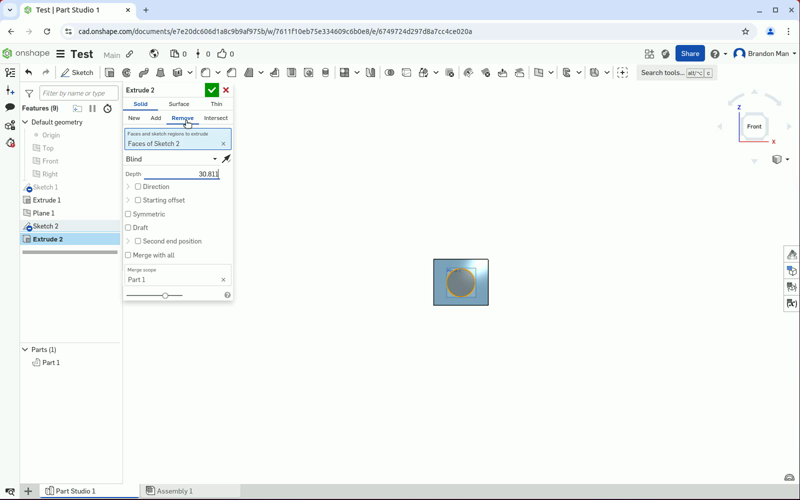
key(tab, 6)
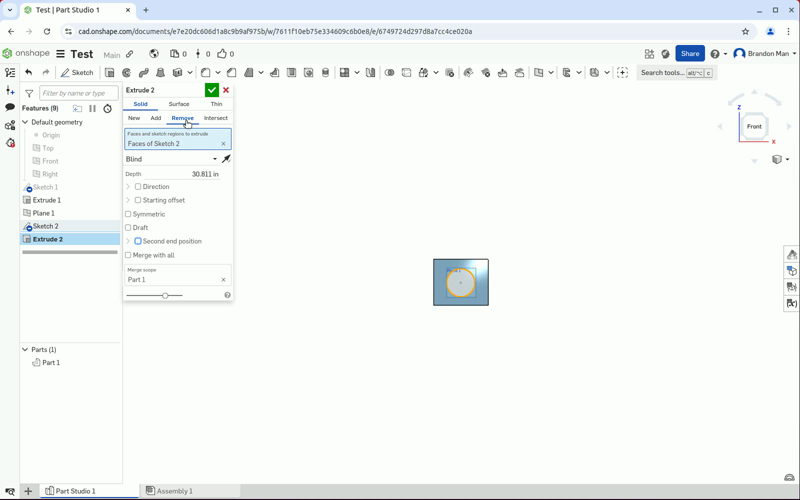
key(space)
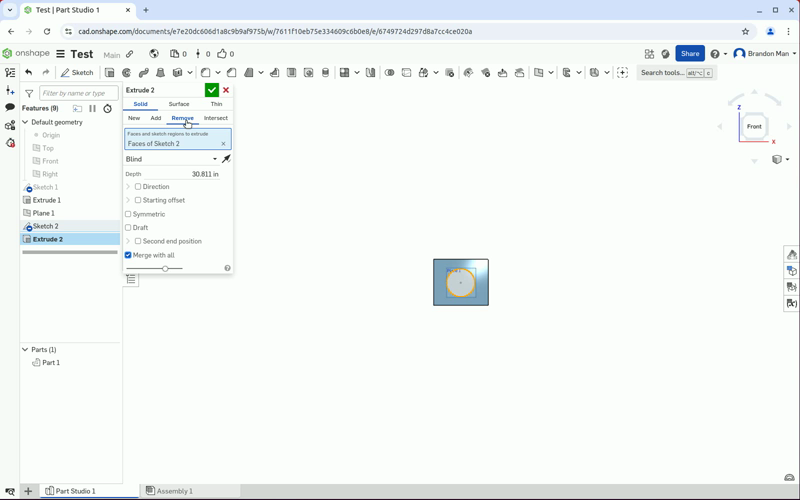
key(enter)
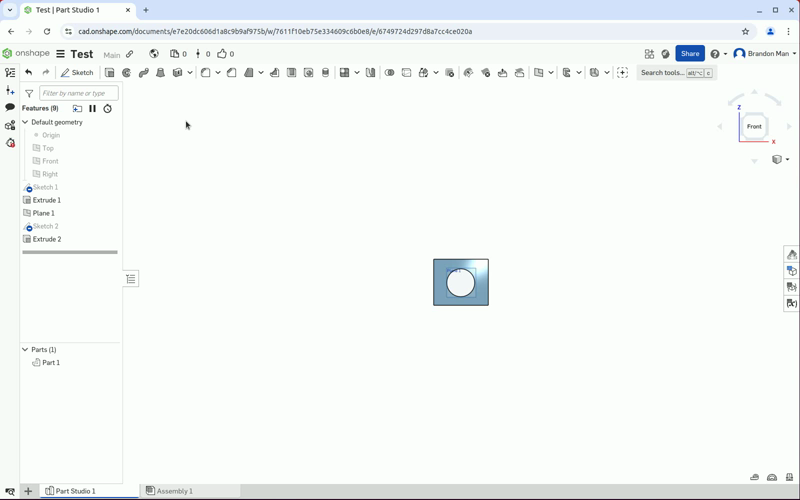
key(shift+h)
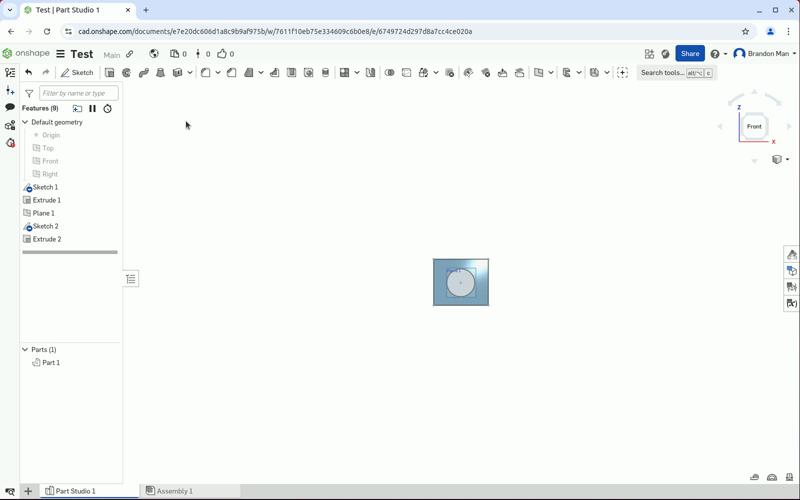
key(shift+h)
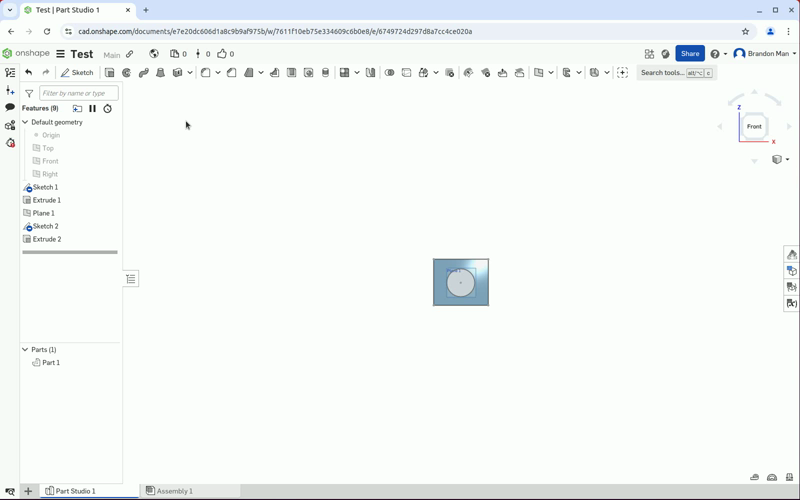
key(shift+7)
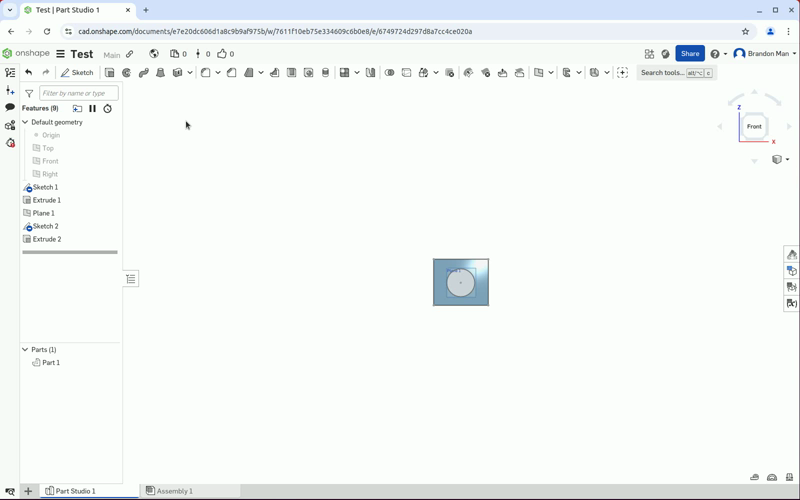
key(left, 2)
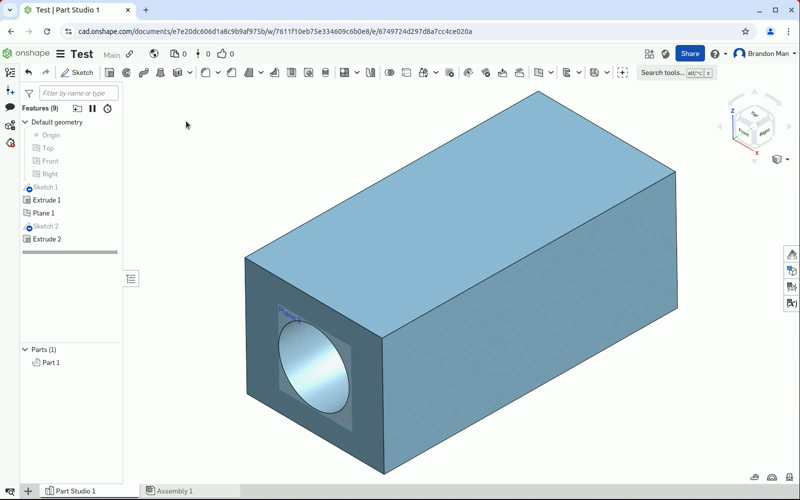
key(down, 2)
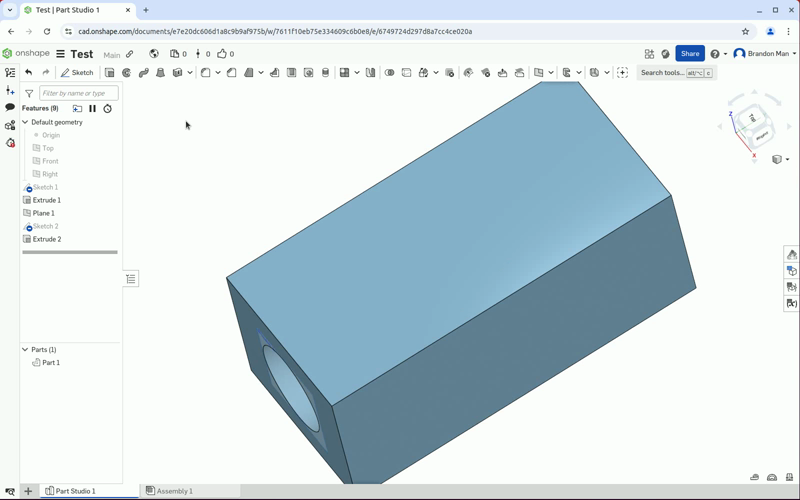
key(up, 2)
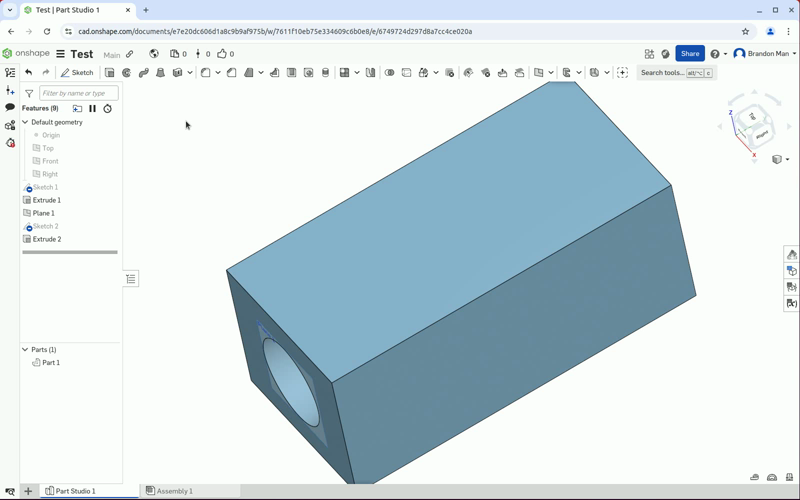
key(right, 2)
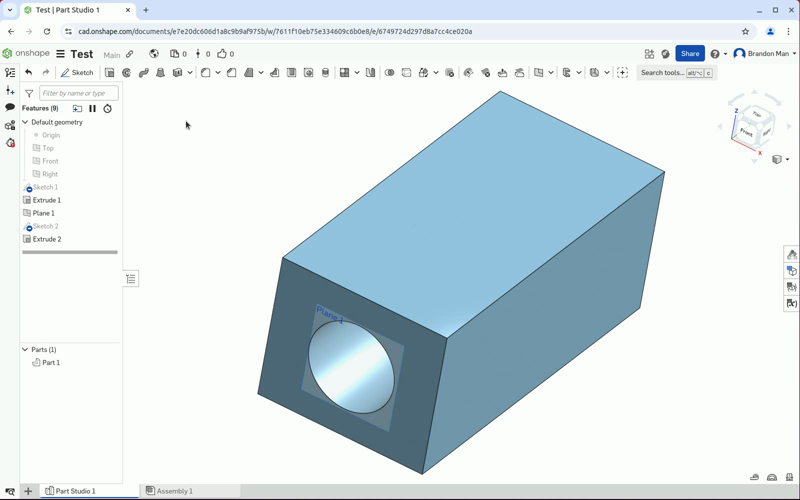
mouse_move(73, 189)
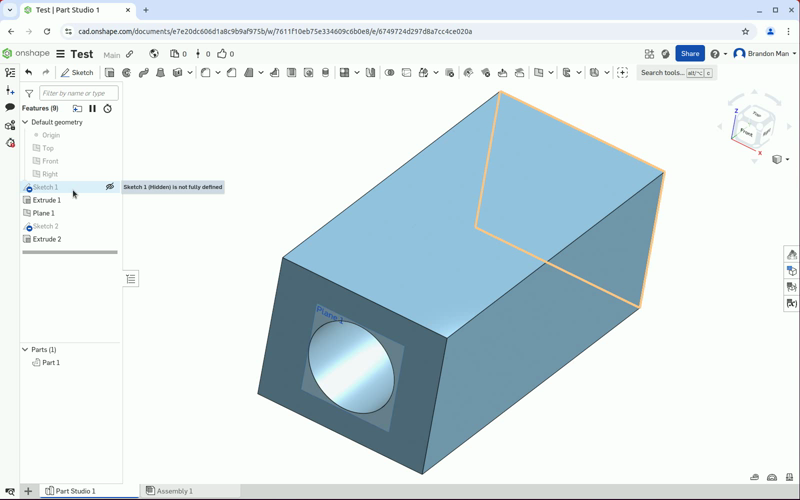
click(73, 189)